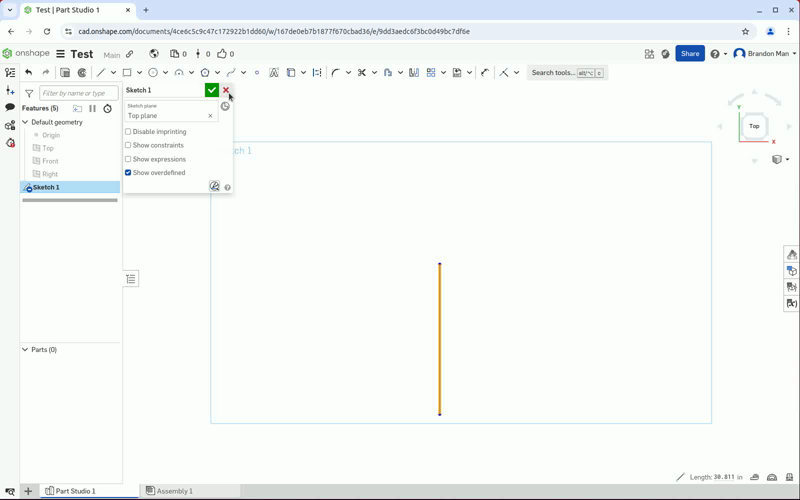
key(shift+h)
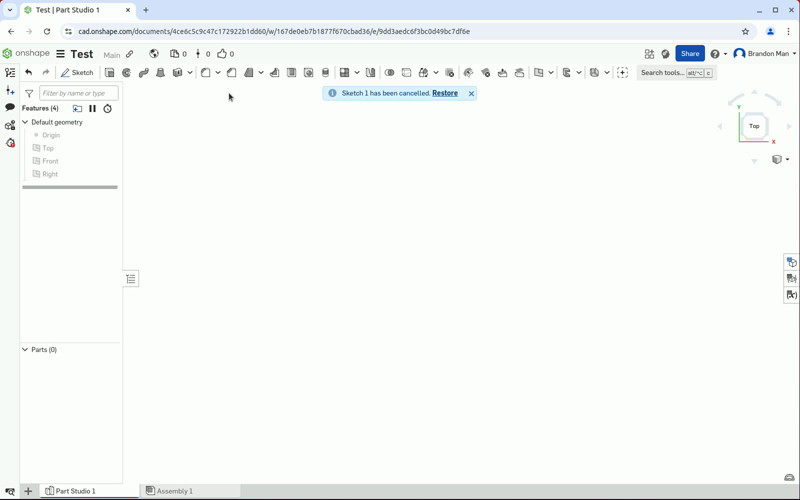
mouse_move(73, 352)
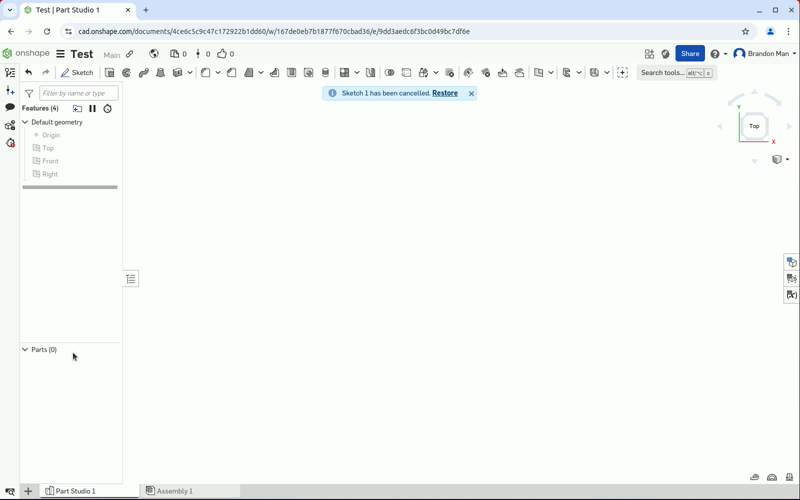
key(y)
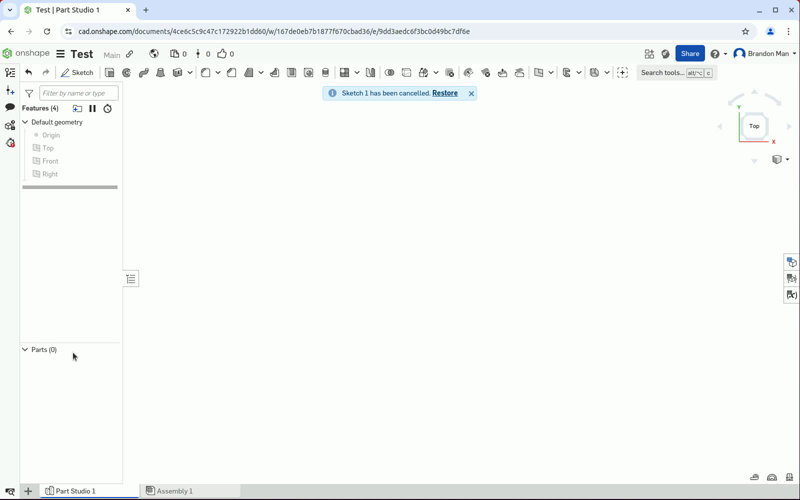
key(shift+p)
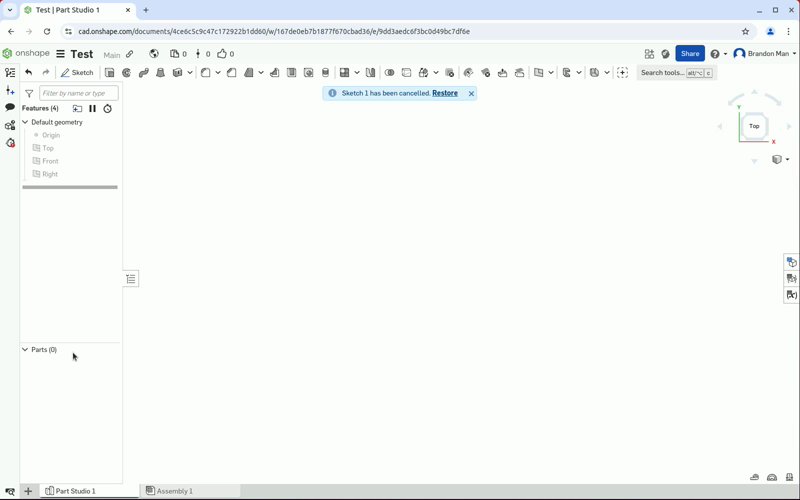
key(space)
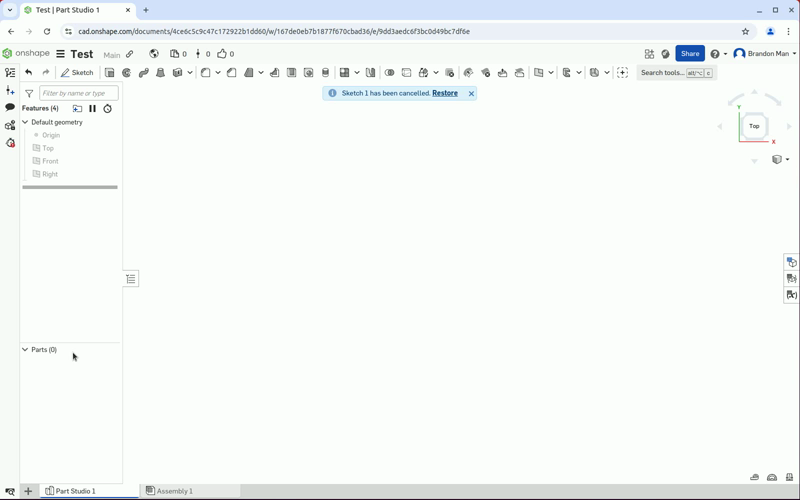
key_down(shift)
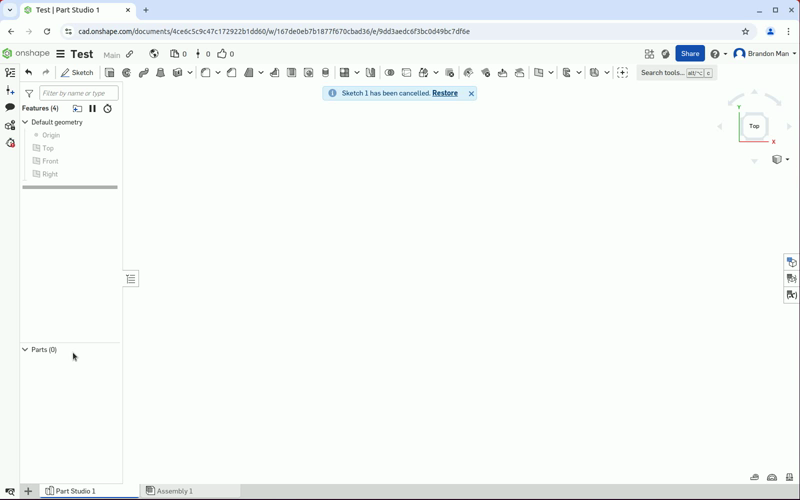
key(up)
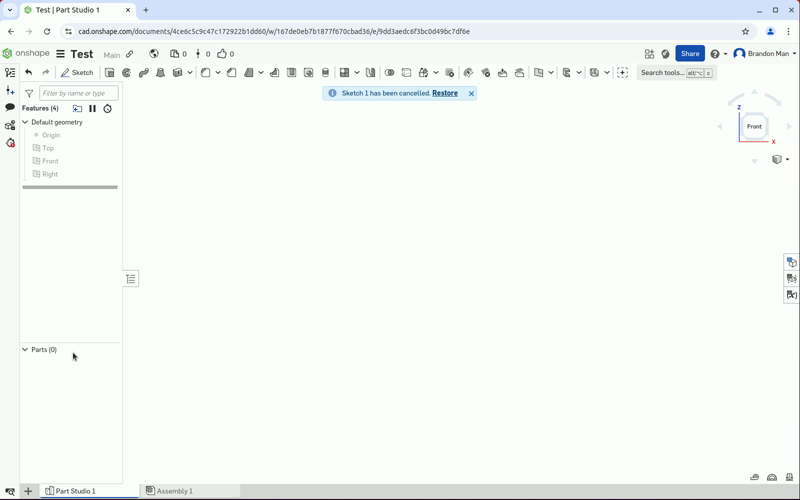
key_up(shift)
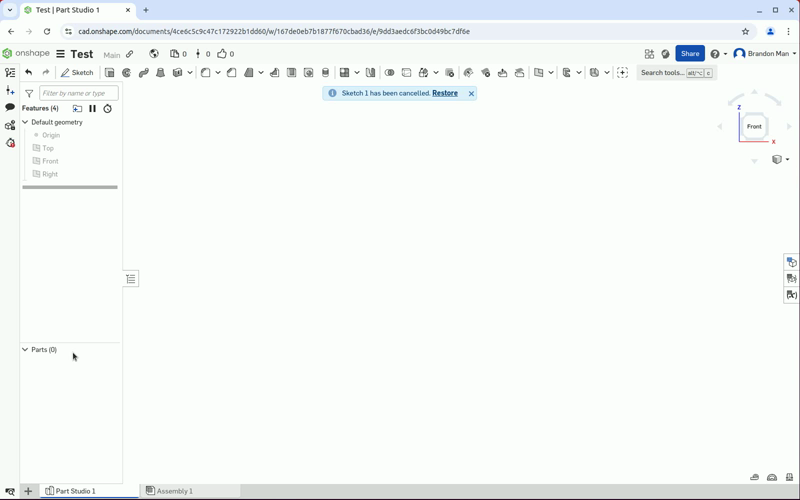
mouse_move(73, 352)
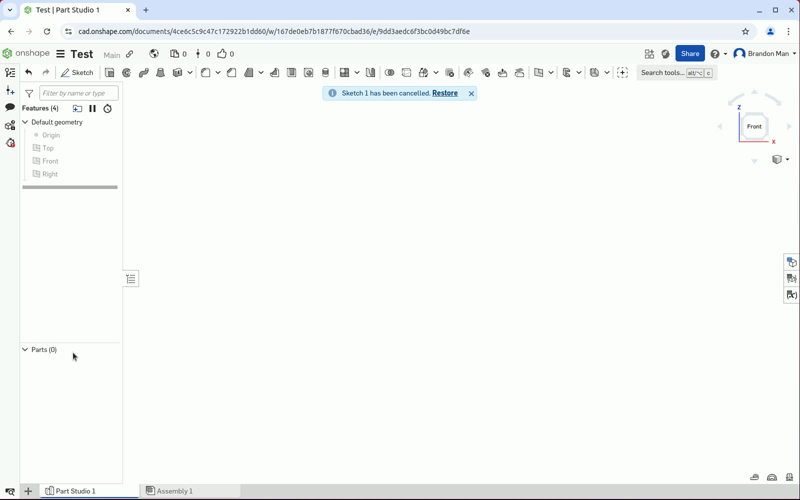
key(shift+y)
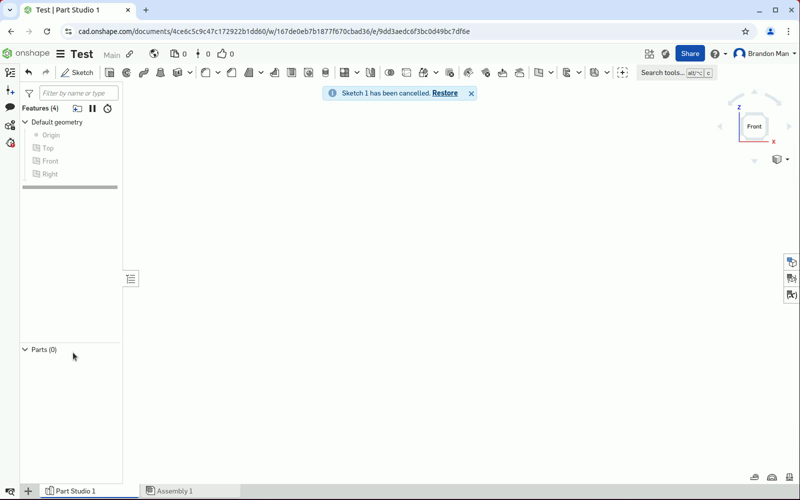
key(shift+s)
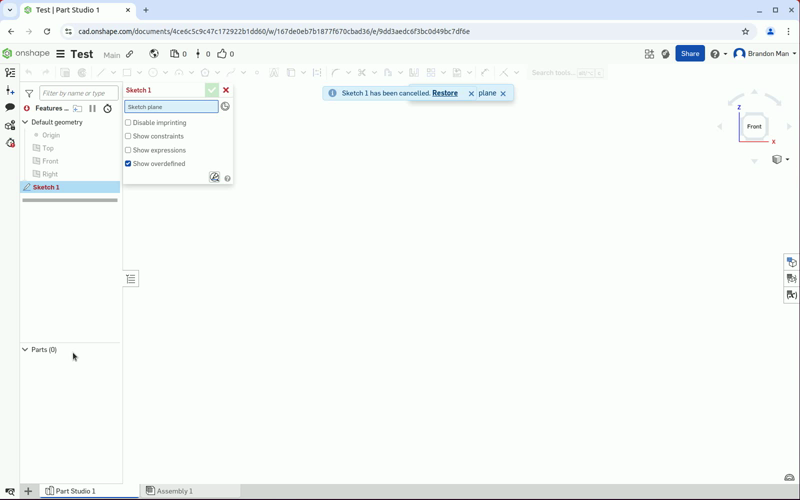
mouse_move(73, 163)
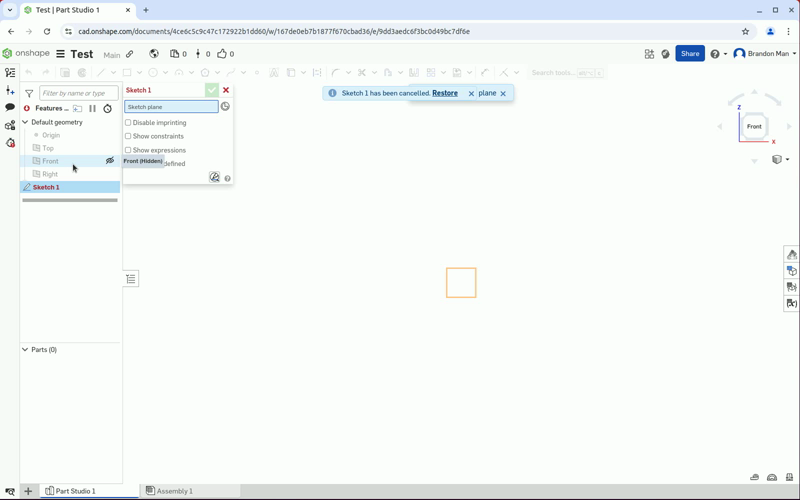
click(73, 163)
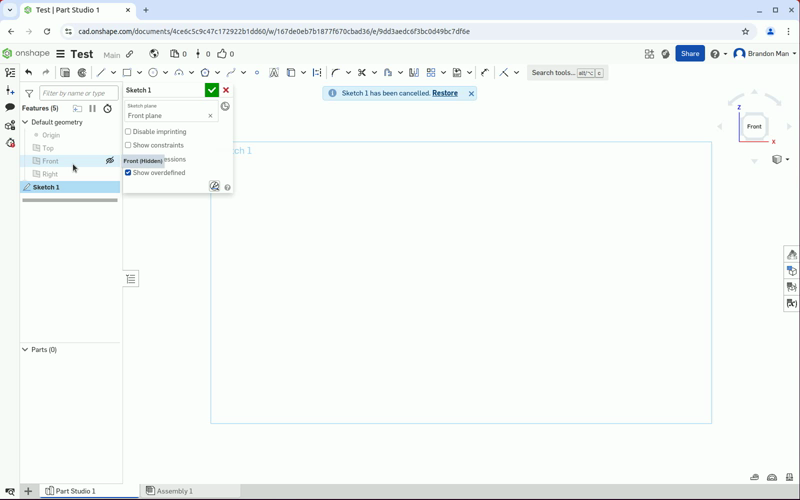
mouse_move(73, 352)
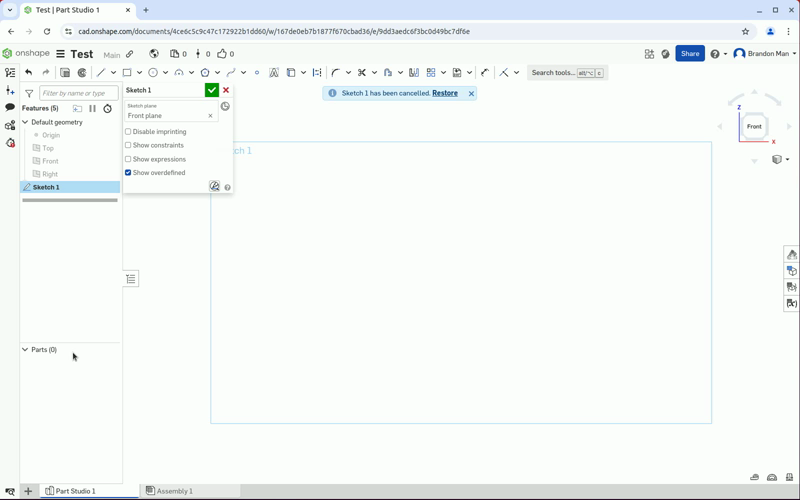
key(y)
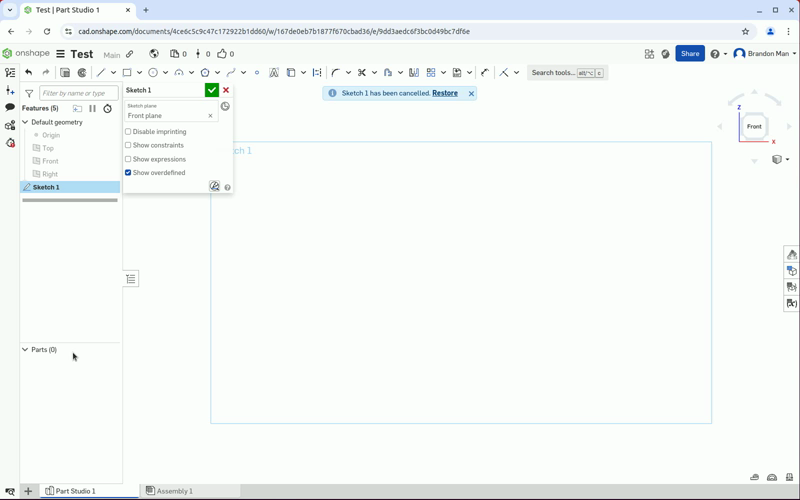
key(c)
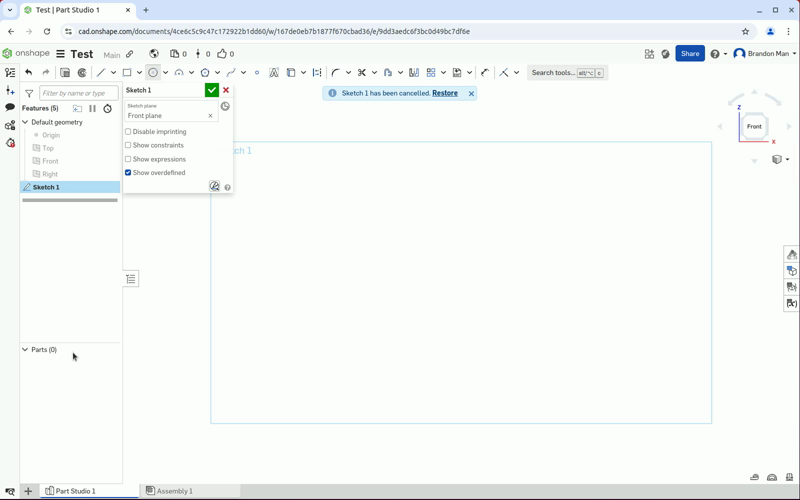
key_down(shift)
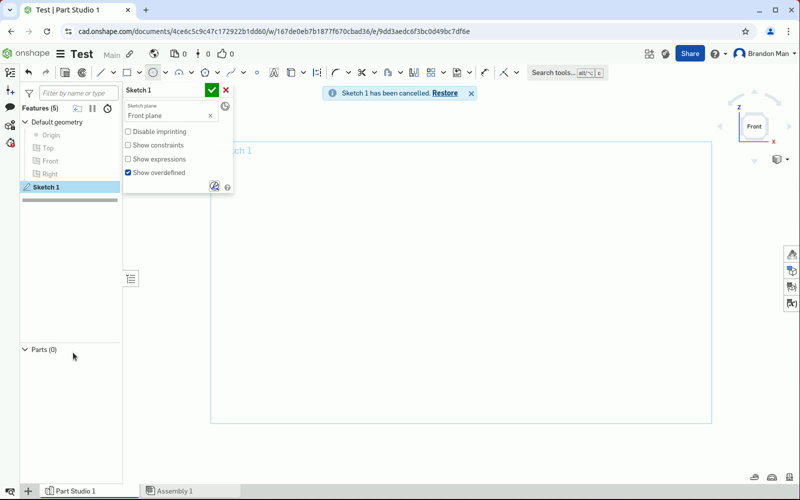
mouse_move(461, 282)
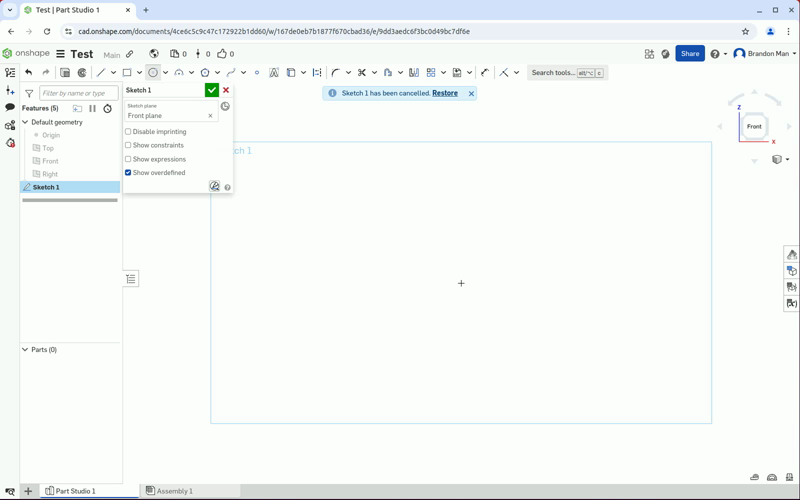
click(461, 282)
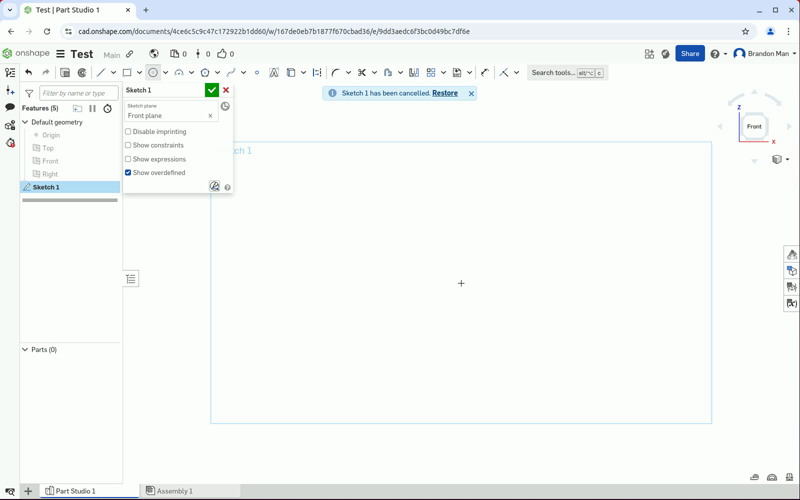
key_up(shift)
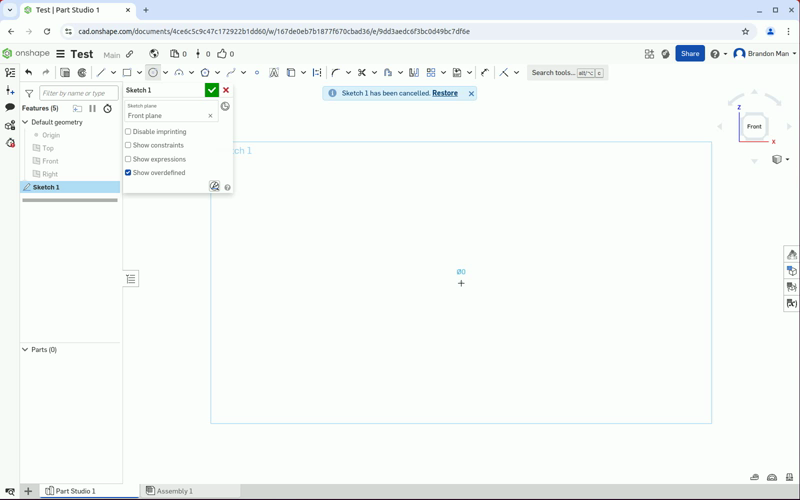
mouse_move(480, 282)
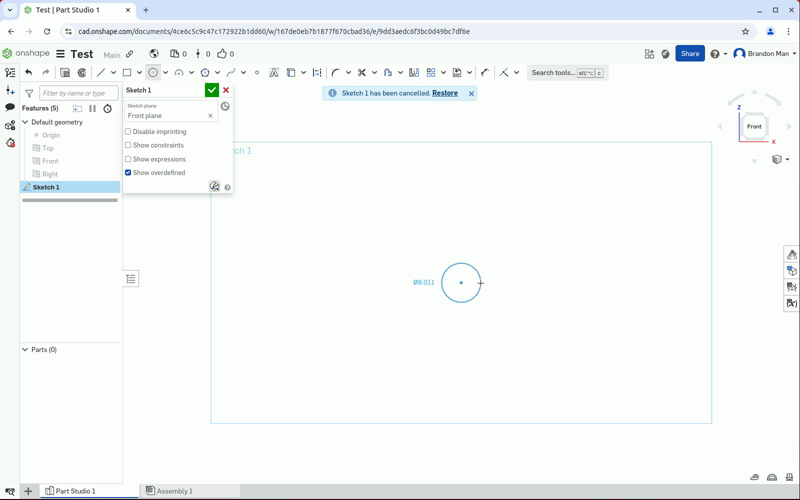
click(480, 282)
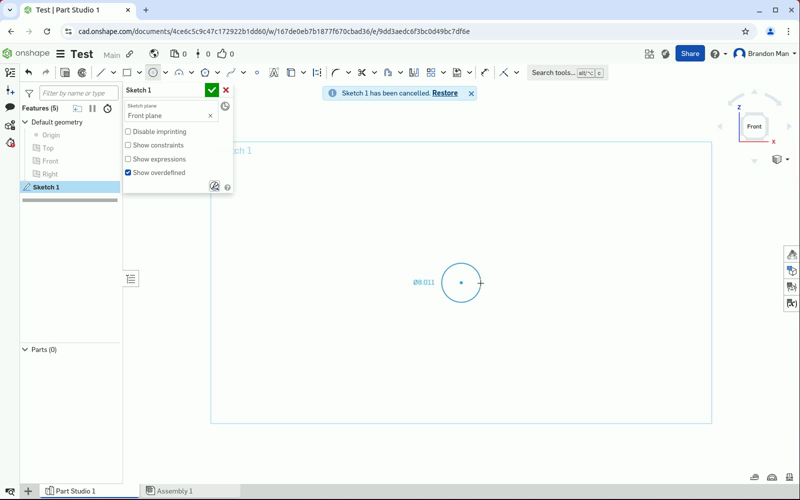
key(esc)
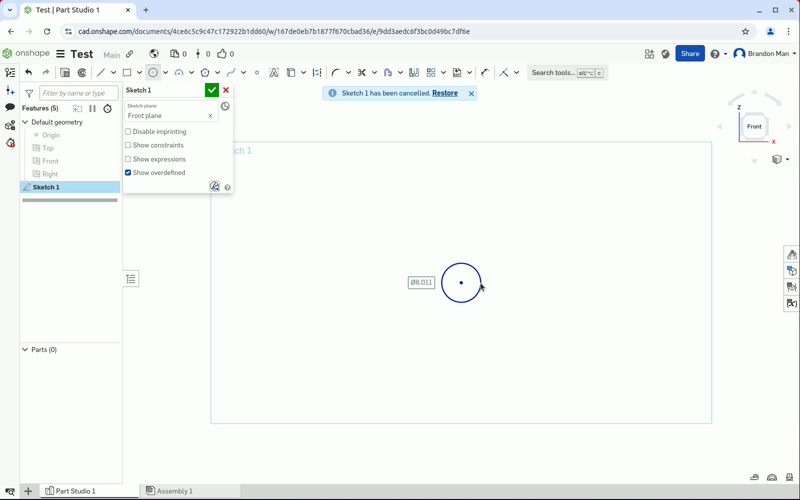
mouse_move(463, 274)
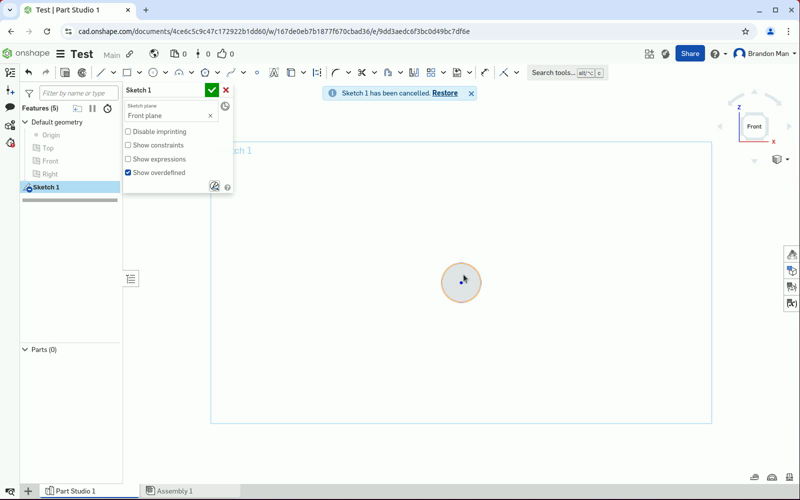
scroll(6)
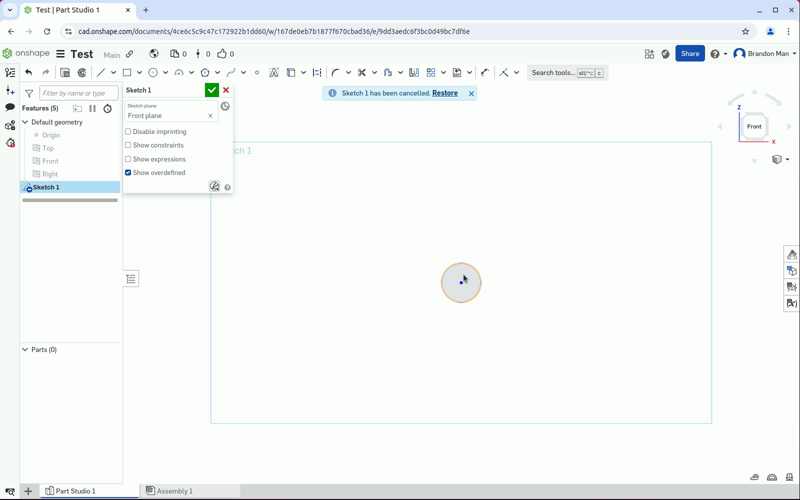
scroll(6)
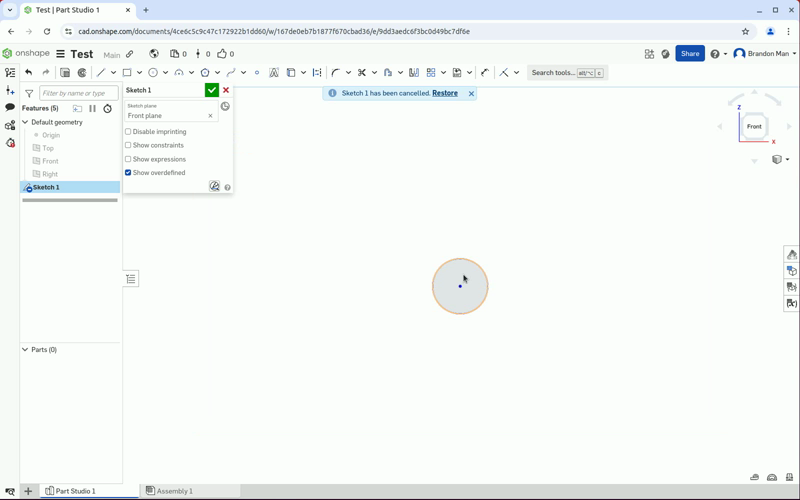
scroll(6)
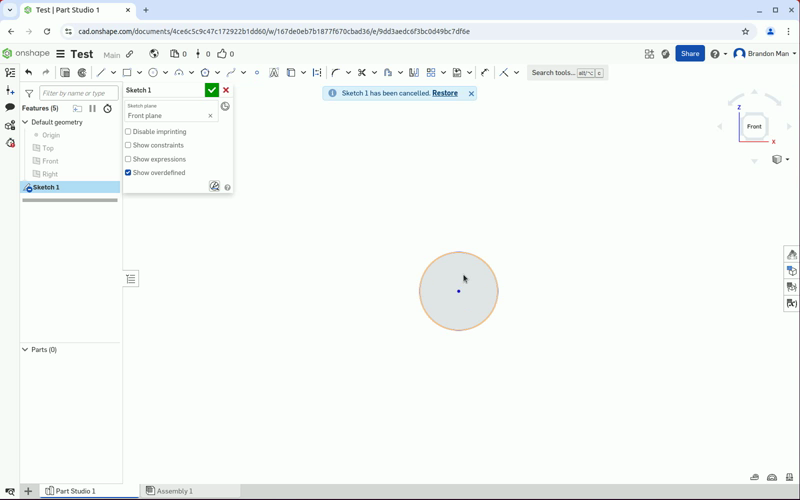
scroll(6)
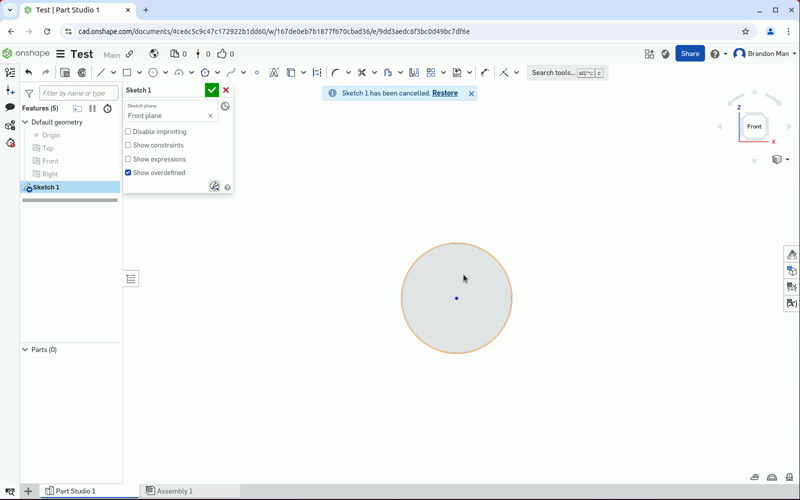
scroll(6)
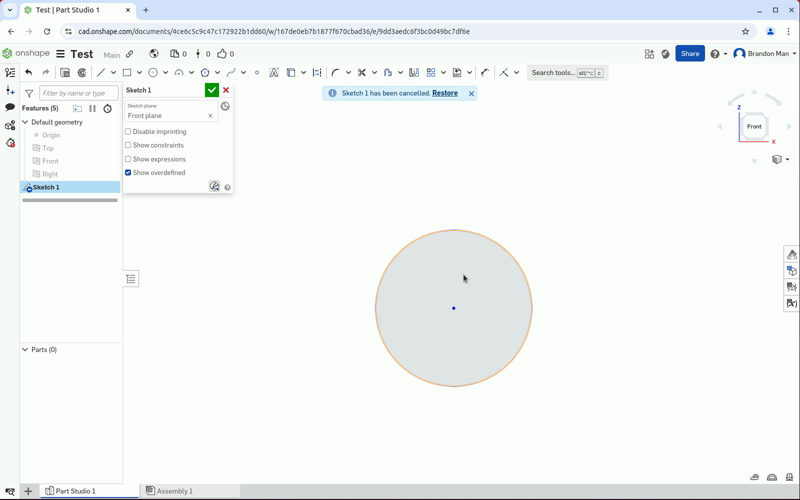
scroll(6)
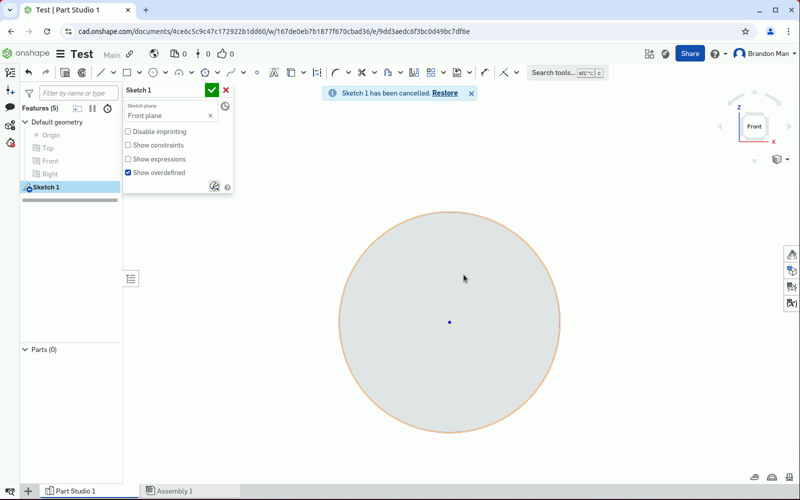
scroll(6)
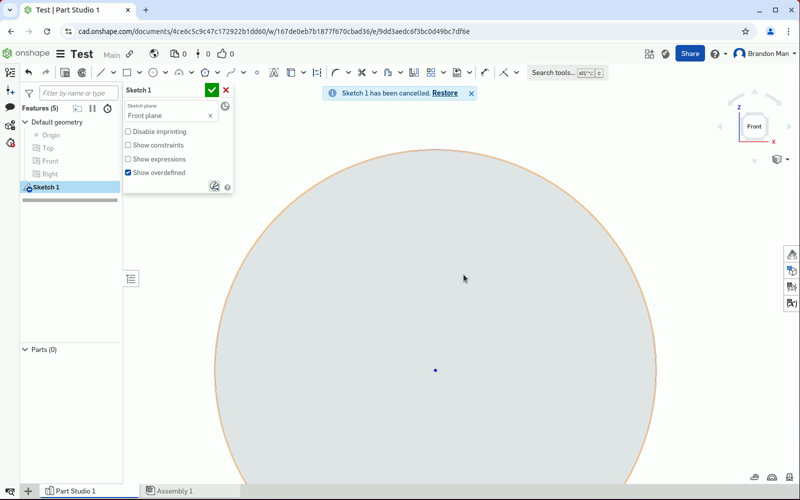
click(463, 274)
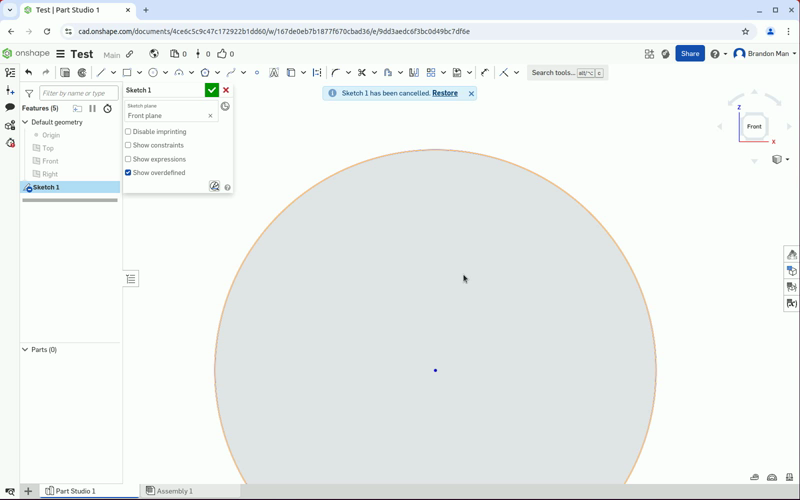
scroll(-6)
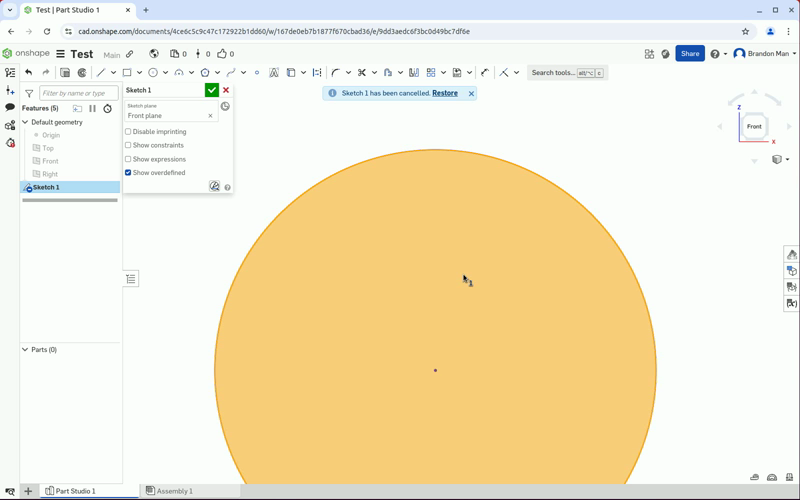
scroll(-6)
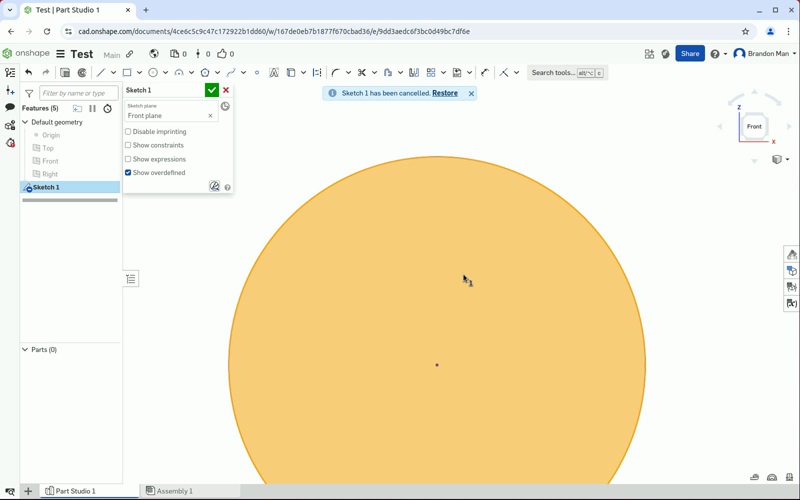
scroll(-6)
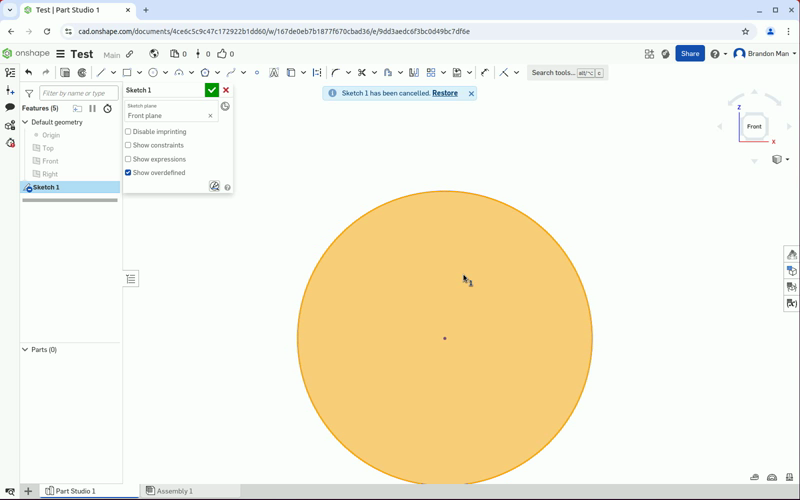
scroll(-6)
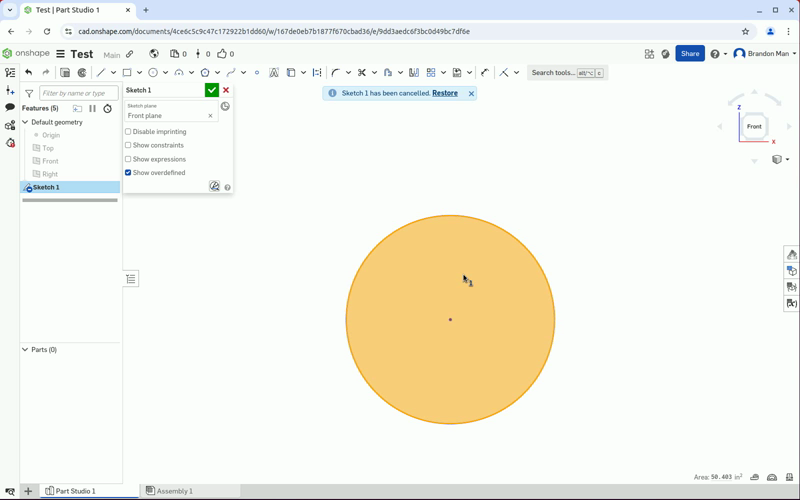
scroll(-6)
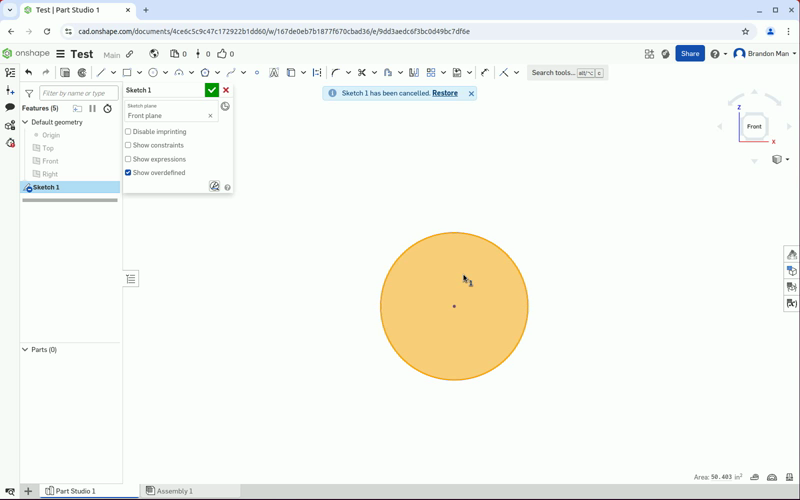
scroll(-6)
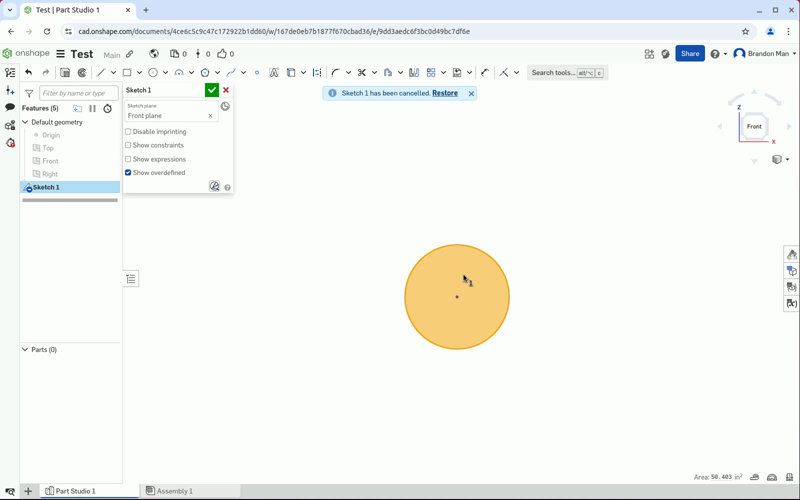
scroll(-6)
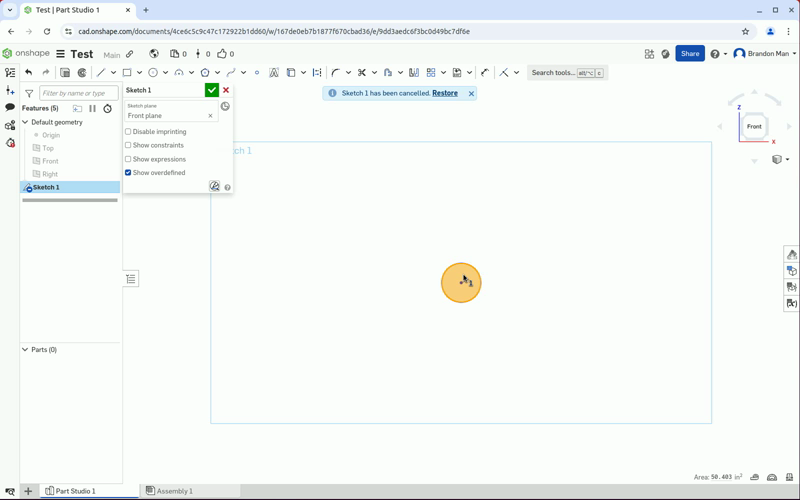
mouse_move(73, 352)
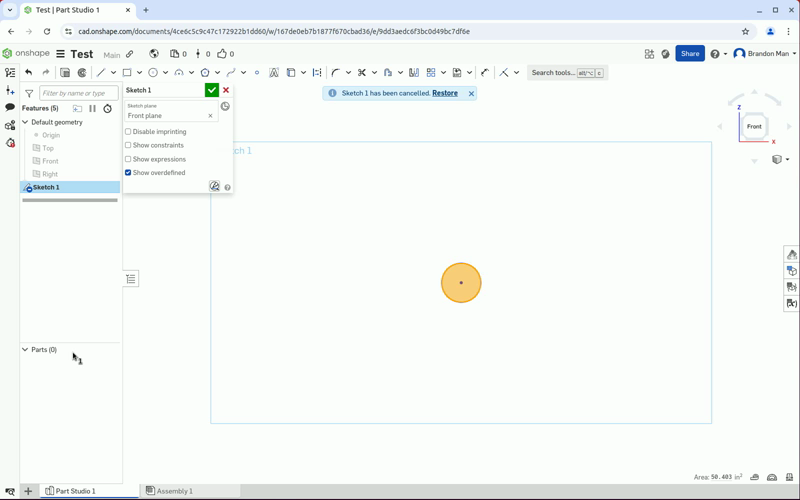
key(shift+y)
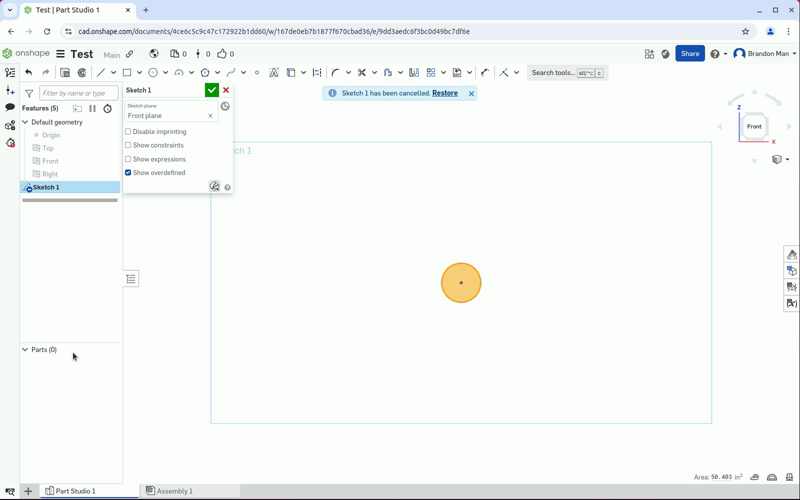
key(shift+e)
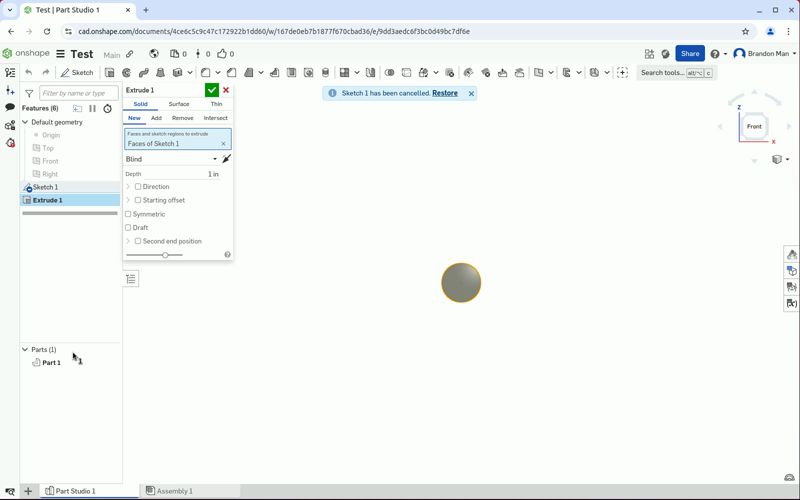
mouse_move(143, 106)
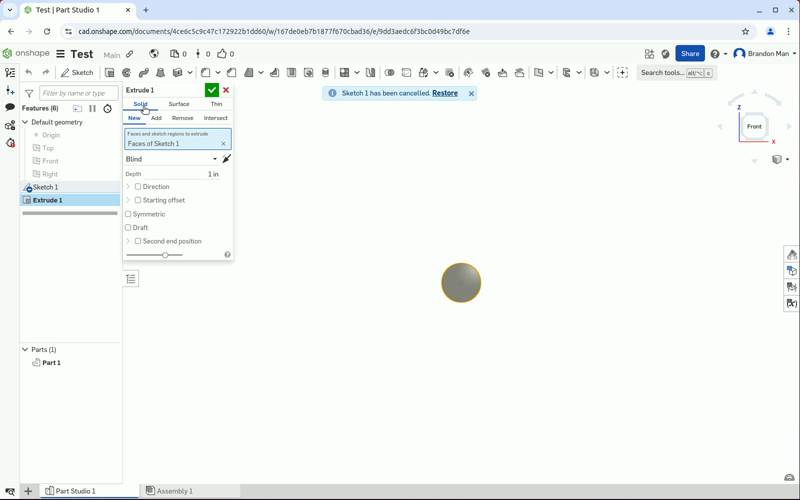
click(143, 106)
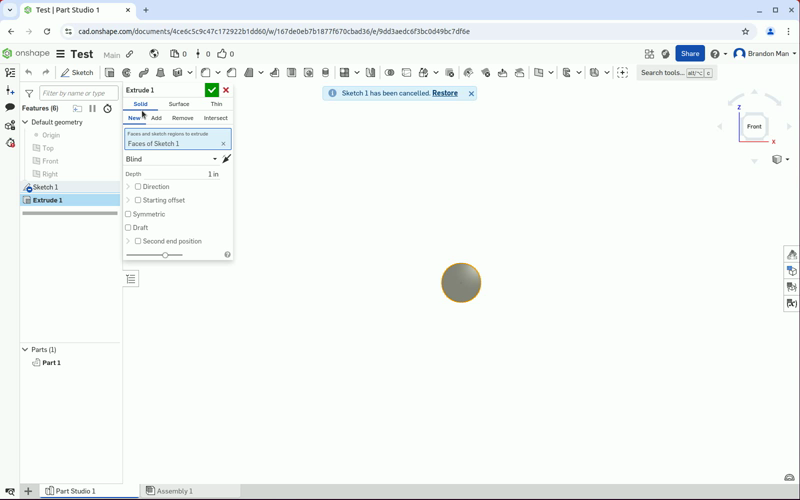
mouse_move(137, 120)
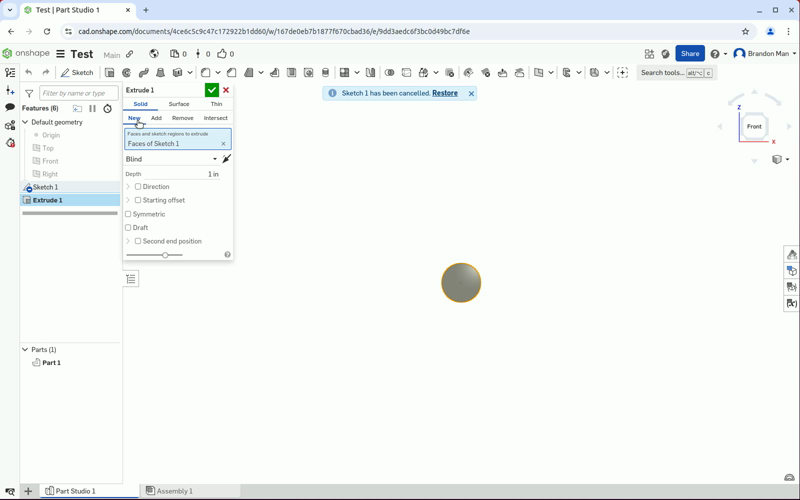
click(137, 120)
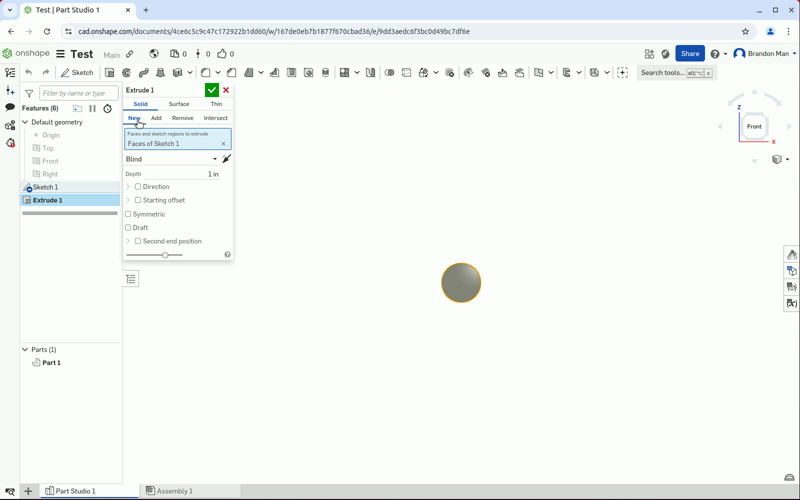
key(tab, 4)
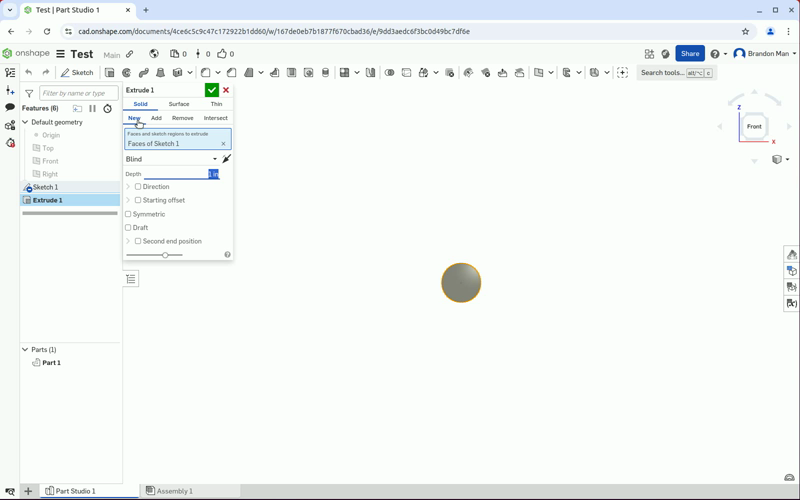
text(15.405)
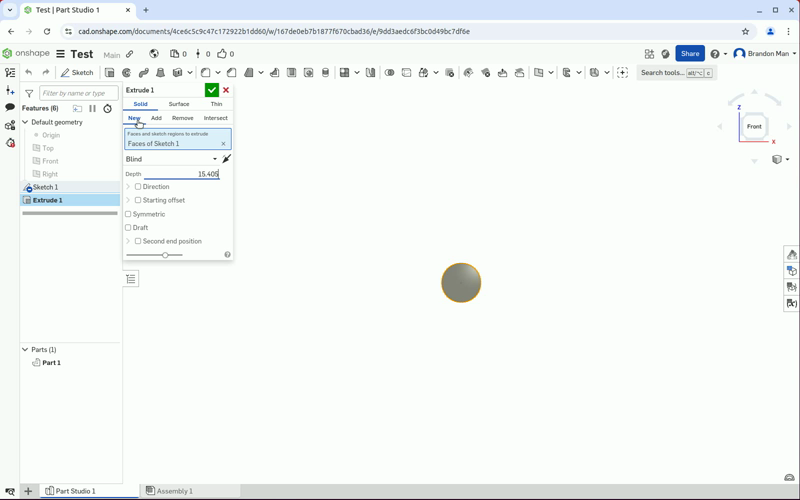
key(enter)
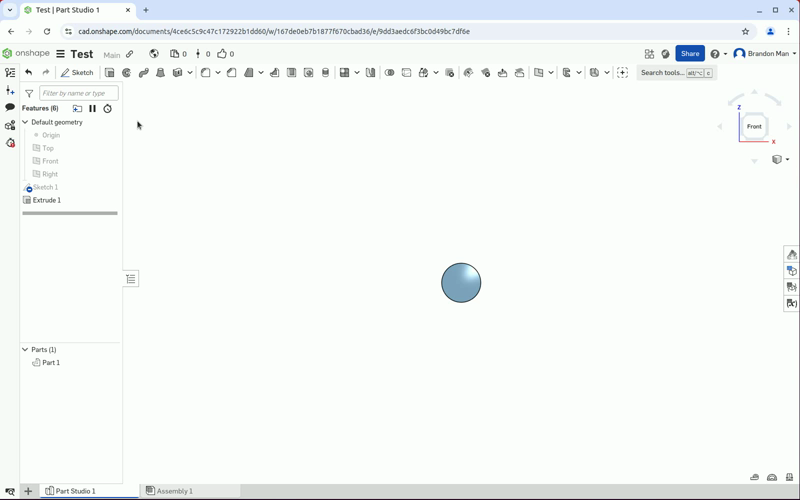
key(shift+h)
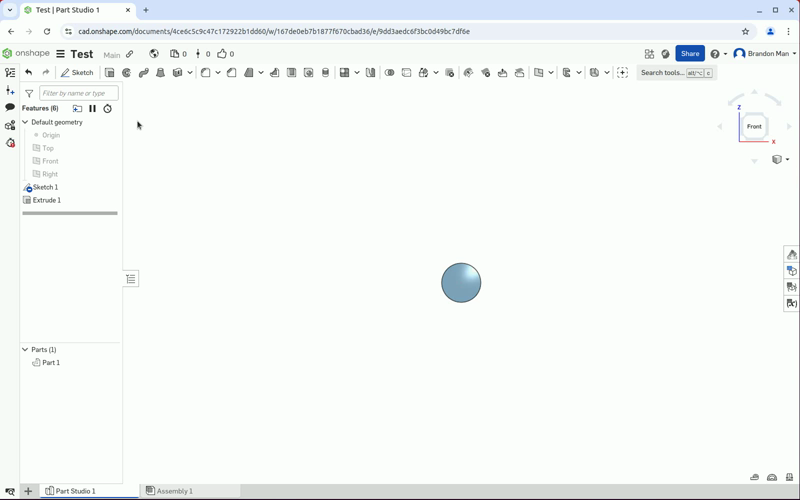
key(shift+h)
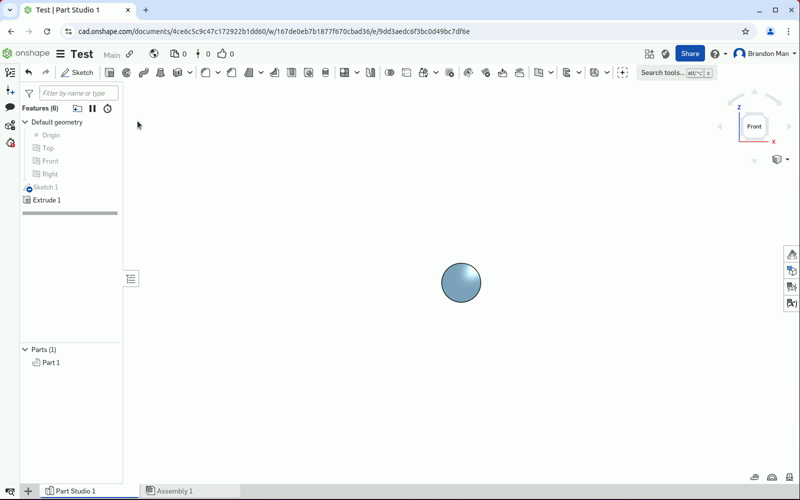
mouse_move(73, 189)
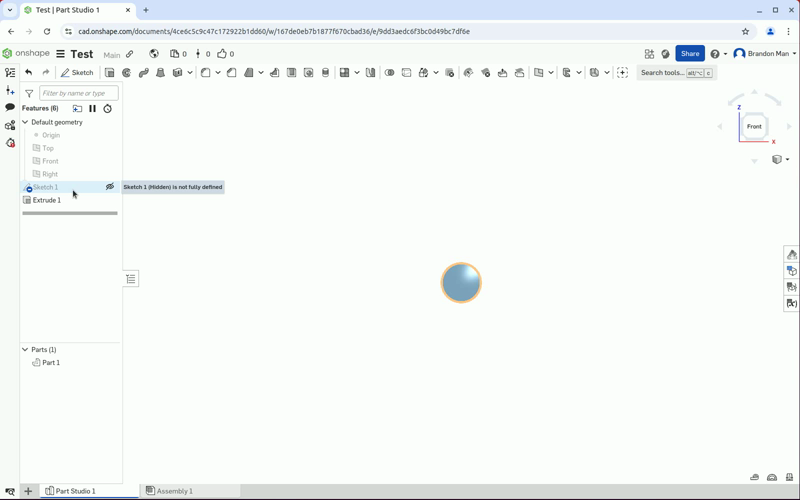
click(73, 189)
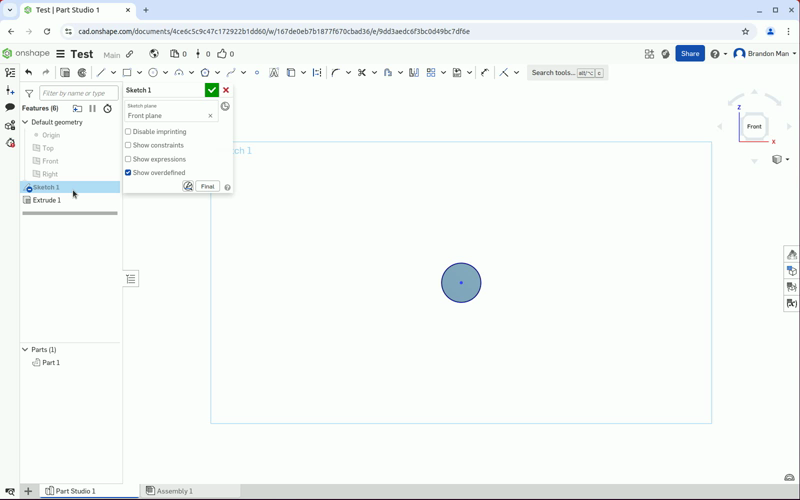
mouse_move(229, 92)
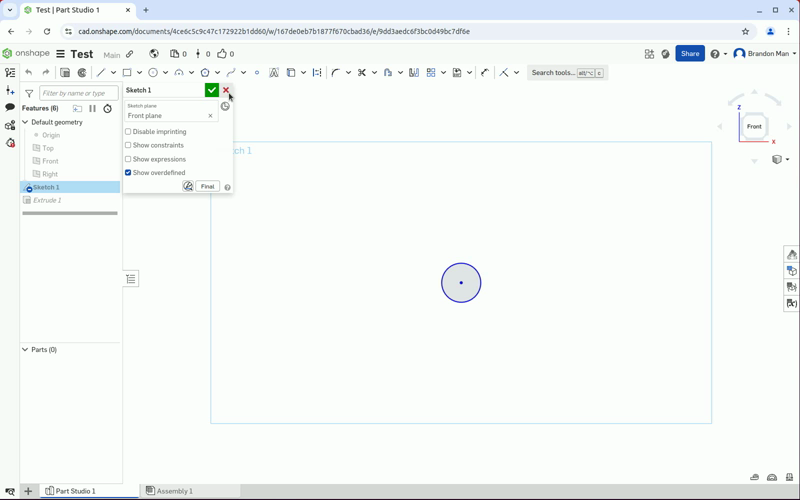
click(229, 92)
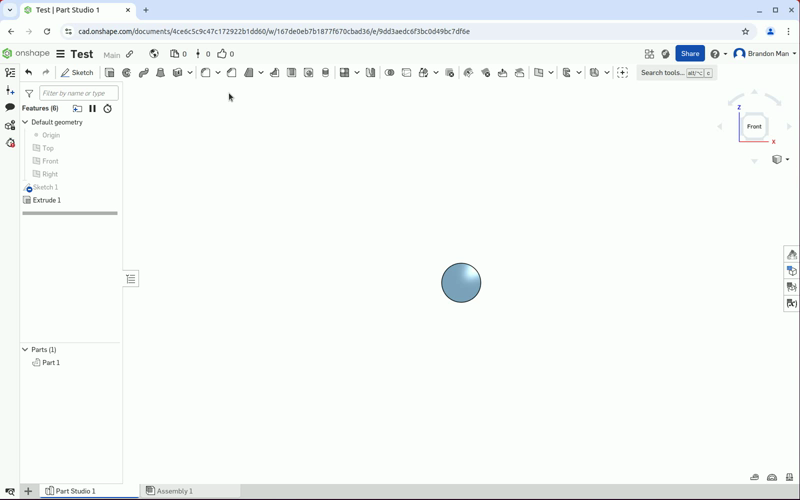
mouse_move(541, 75)
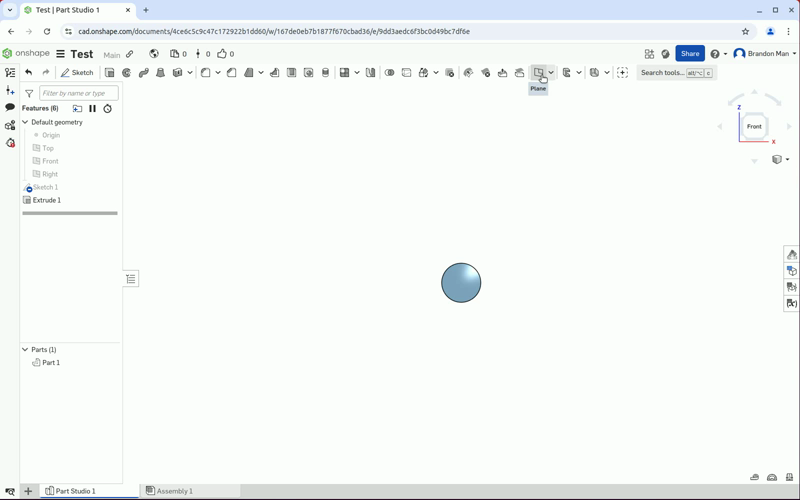
click(541, 75)
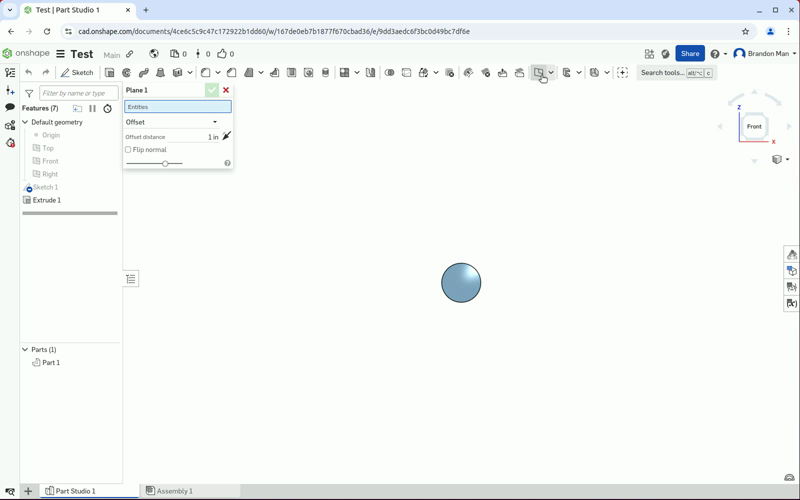
mouse_move(73, 163)
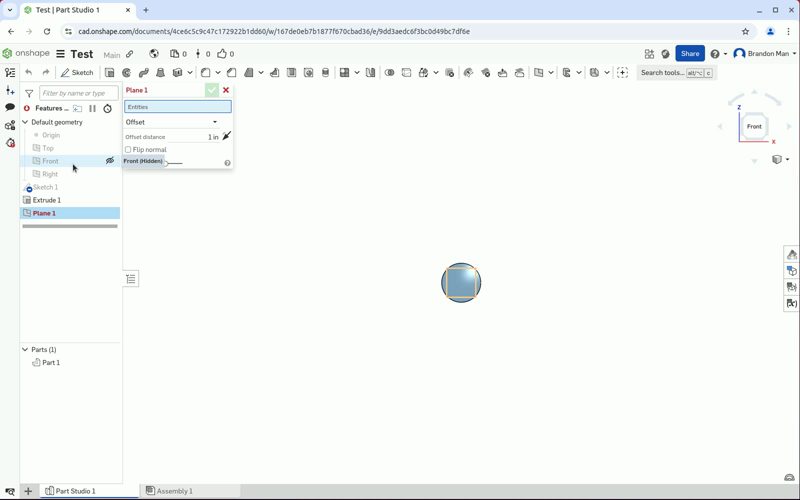
click(73, 163)
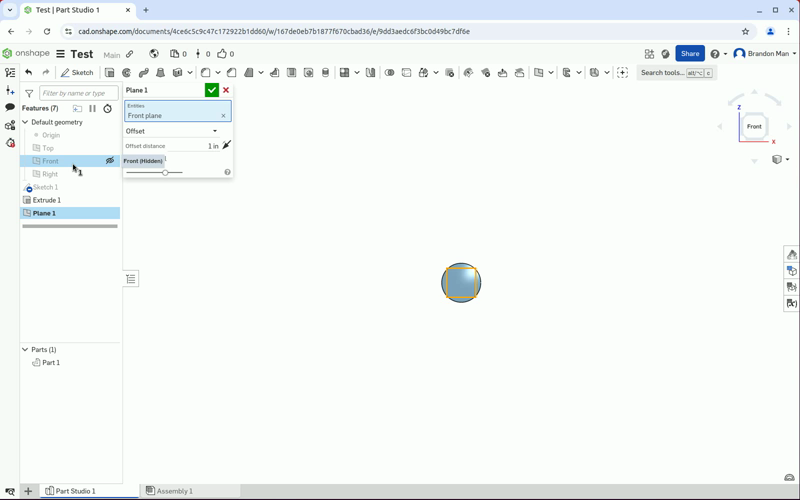
key(tab, 2)
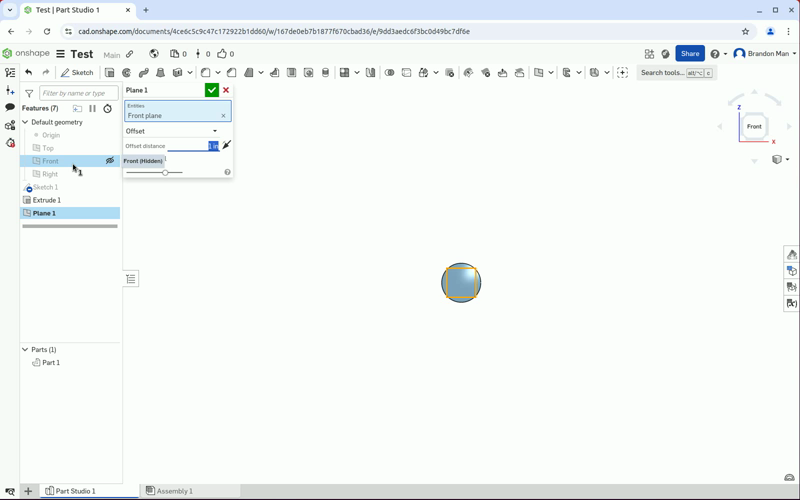
text(15.405)
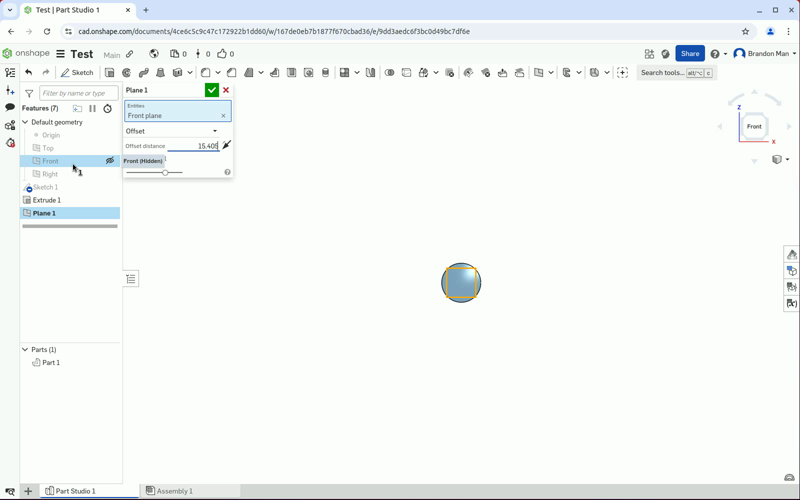
key(enter, 2)
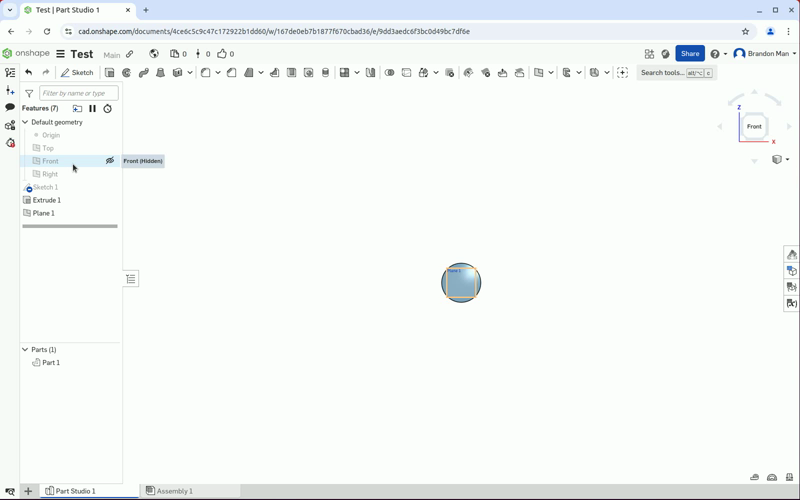
key(shift+s)
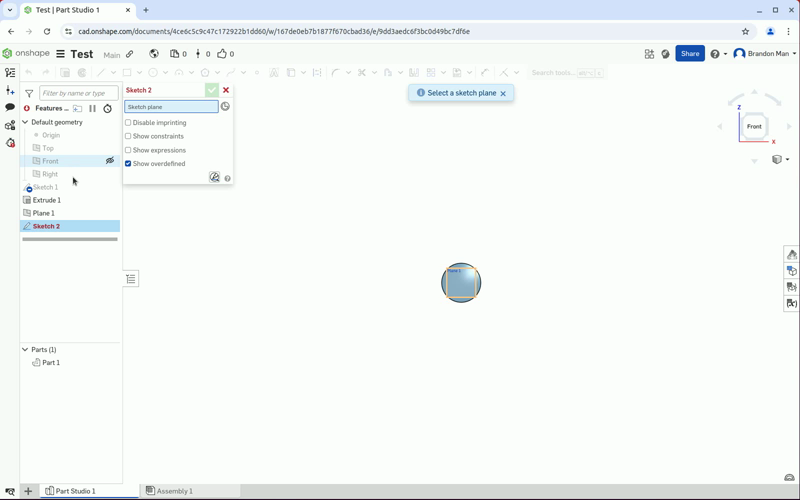
mouse_move(73, 215)
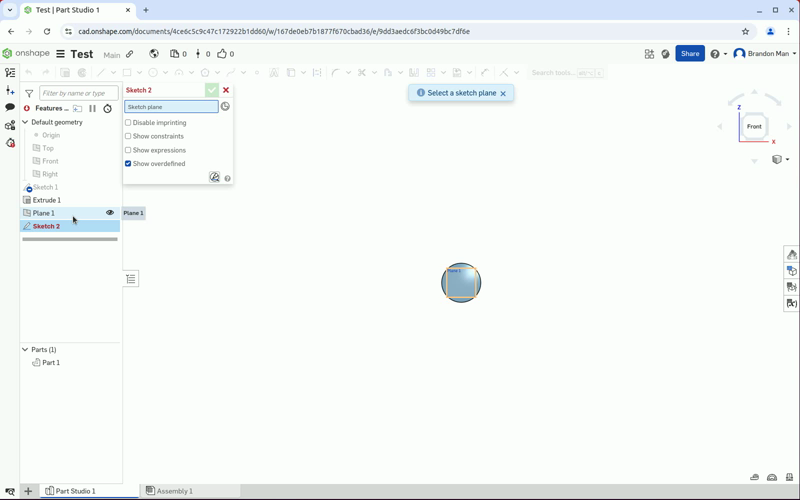
click(73, 215)
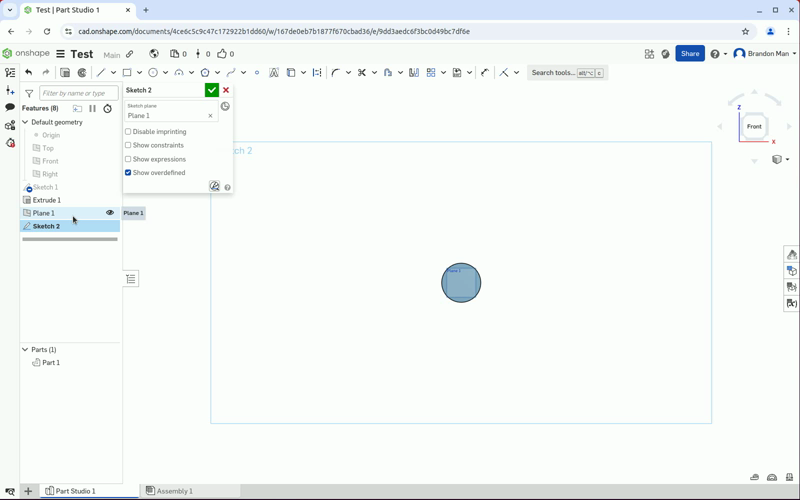
mouse_move(73, 352)
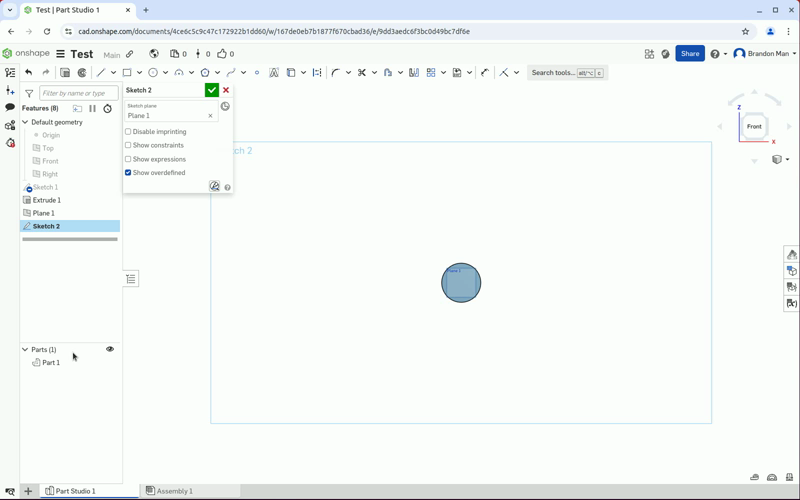
key(y)
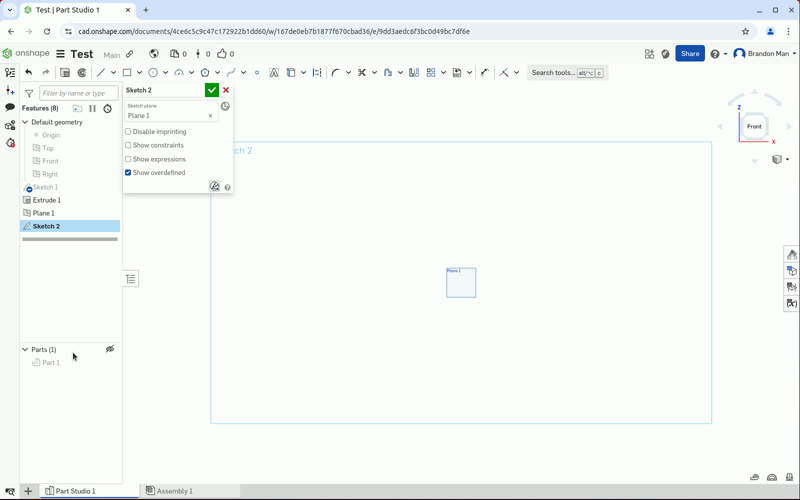
key(c)
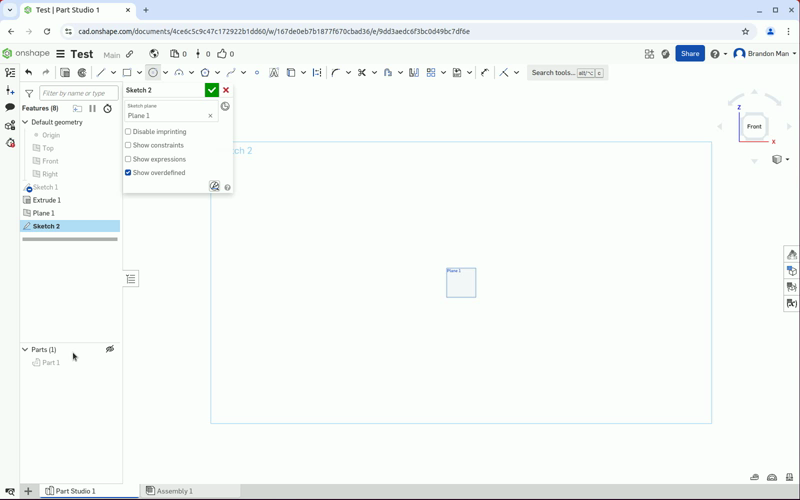
key_down(shift)
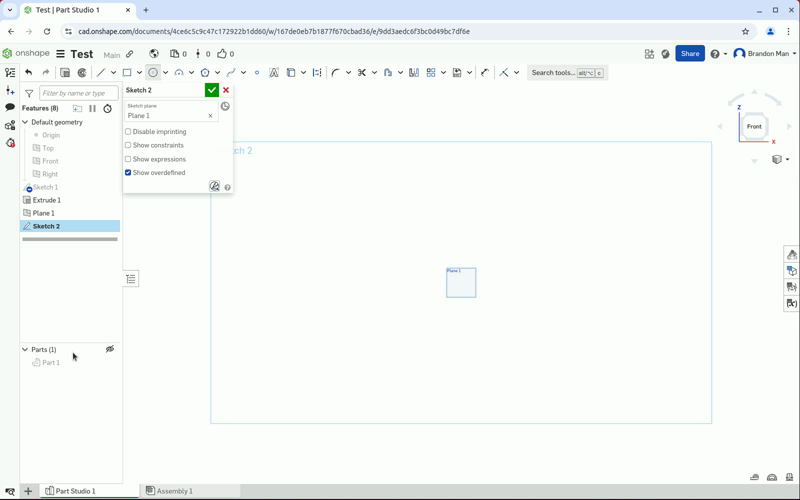
mouse_move(461, 282)
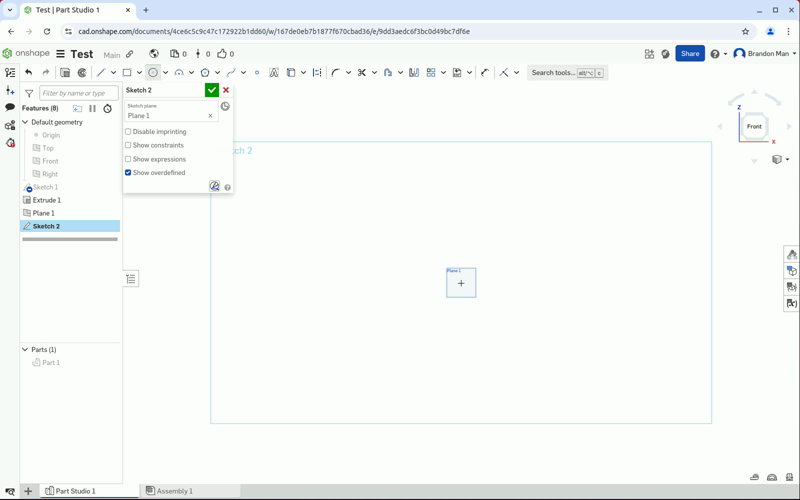
click(461, 282)
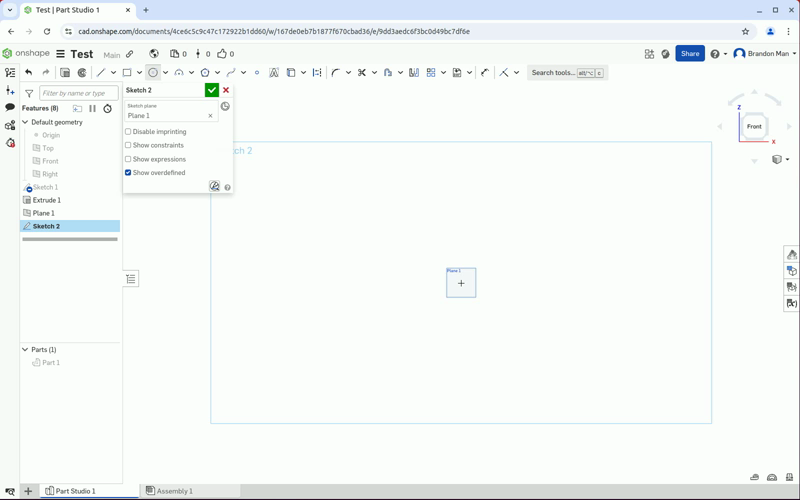
key_up(shift)
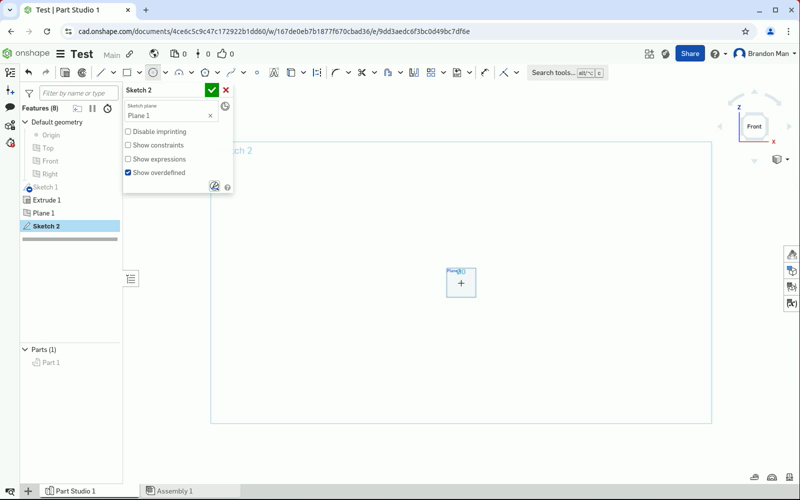
mouse_move(471, 282)
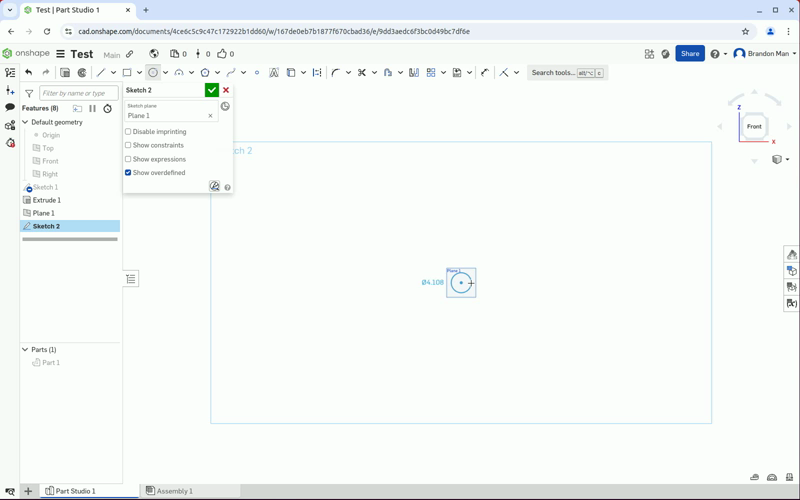
click(471, 282)
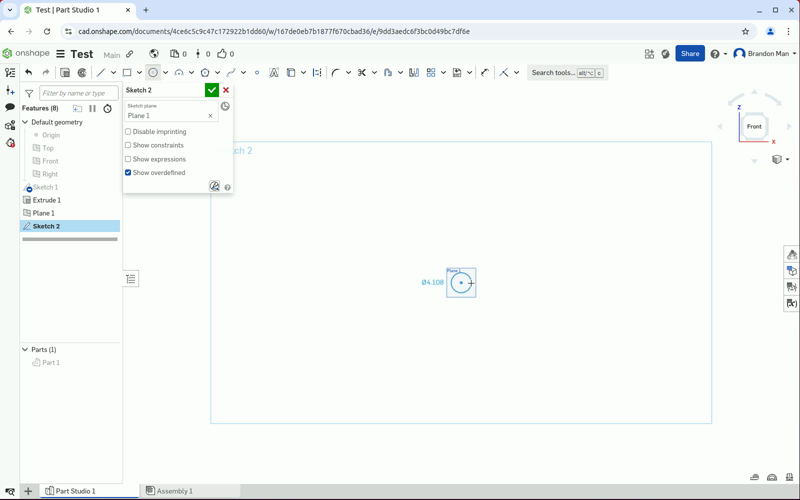
key(esc)
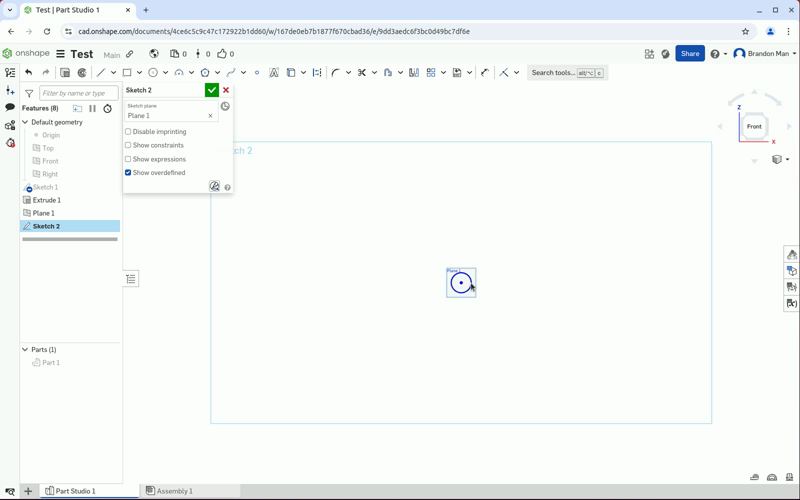
mouse_move(469, 282)
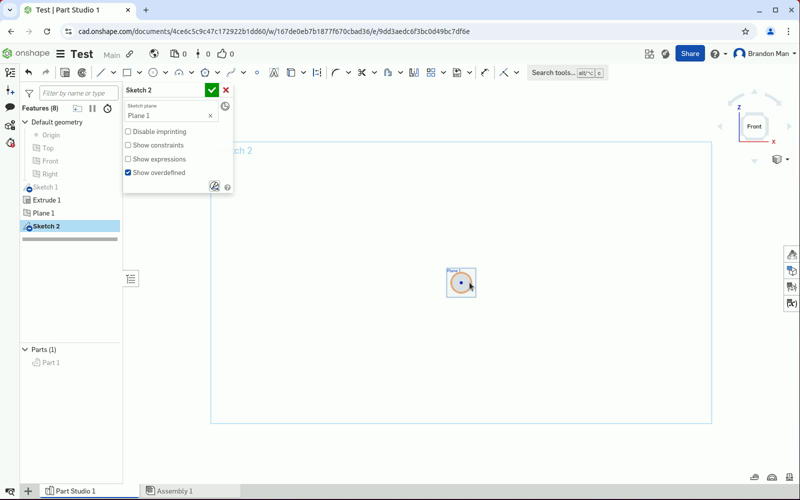
scroll(6)
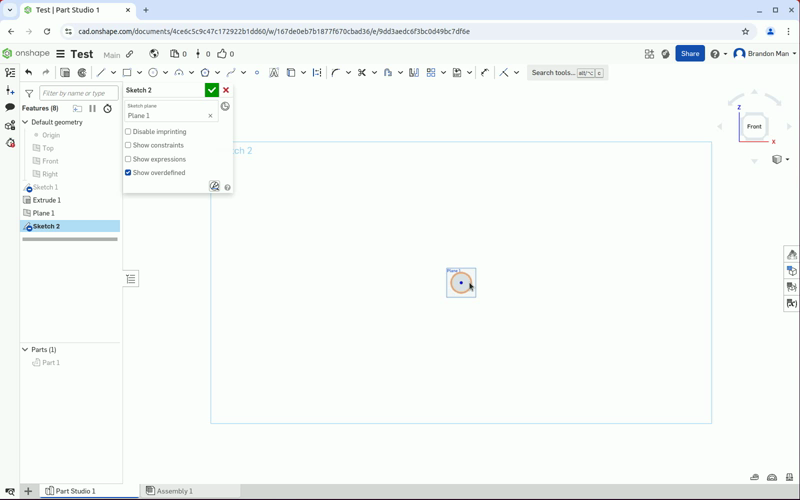
scroll(6)
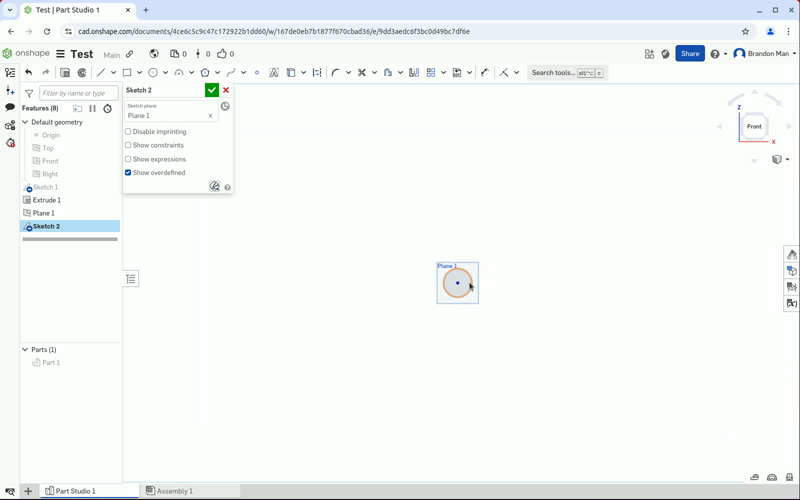
scroll(6)
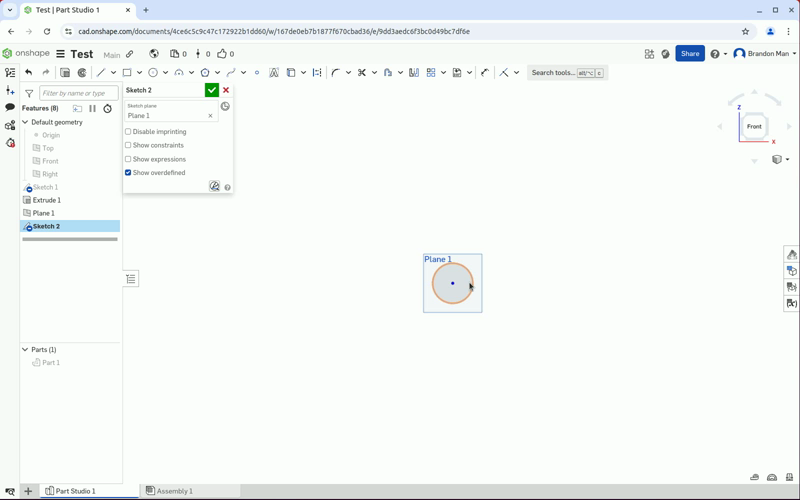
scroll(6)
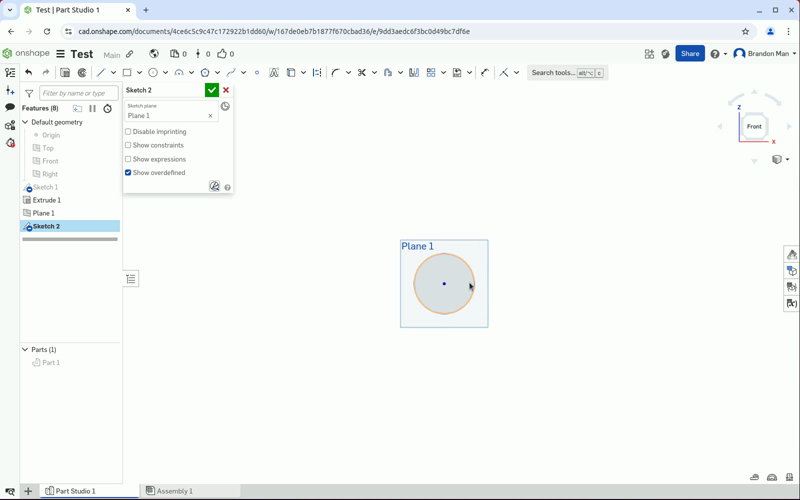
scroll(6)
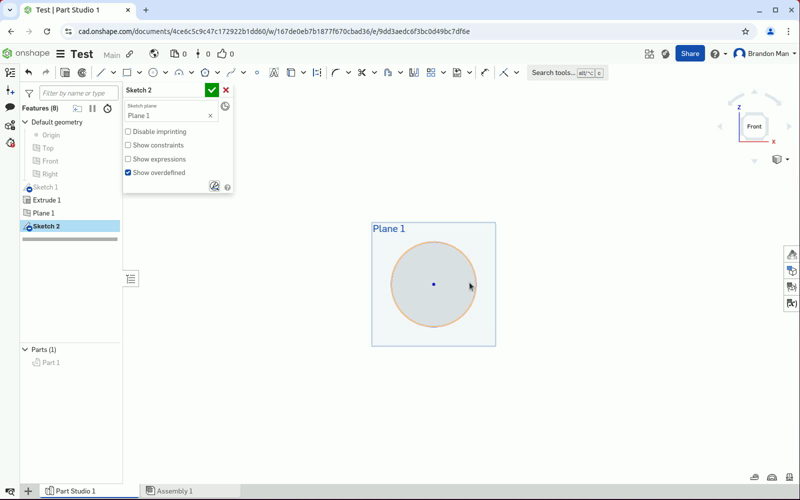
scroll(6)
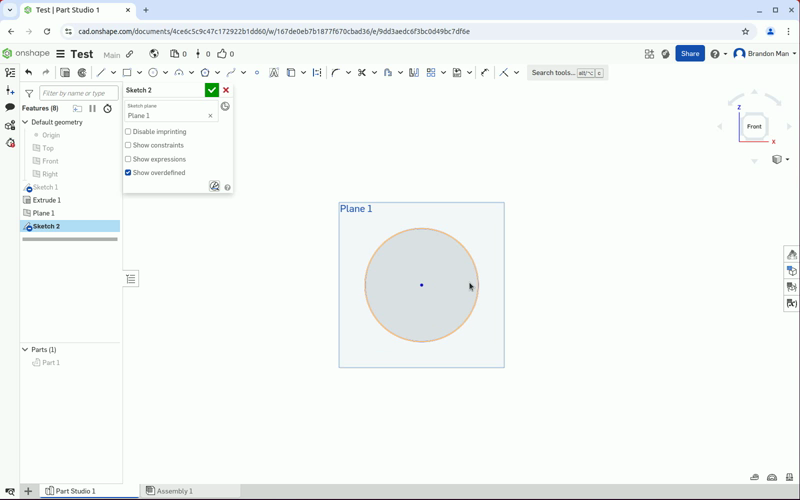
scroll(6)
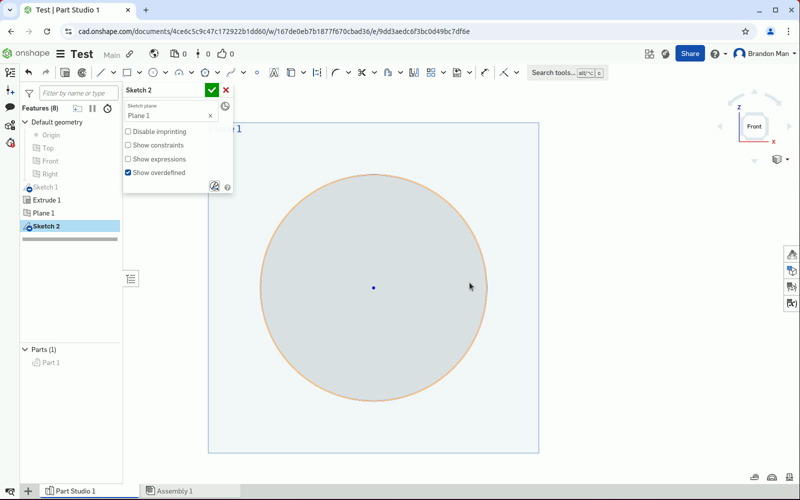
click(469, 282)
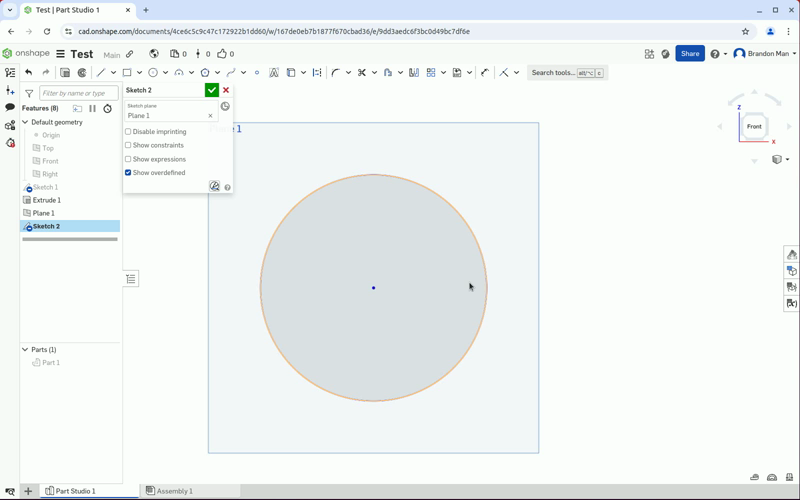
scroll(-6)
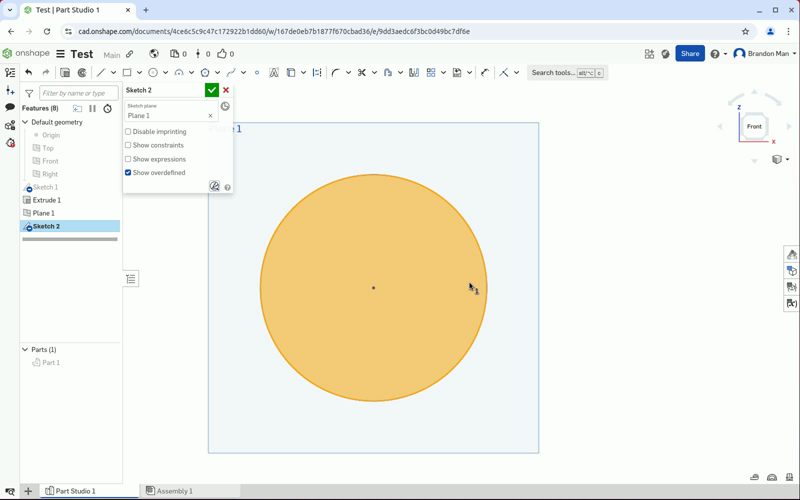
scroll(-6)
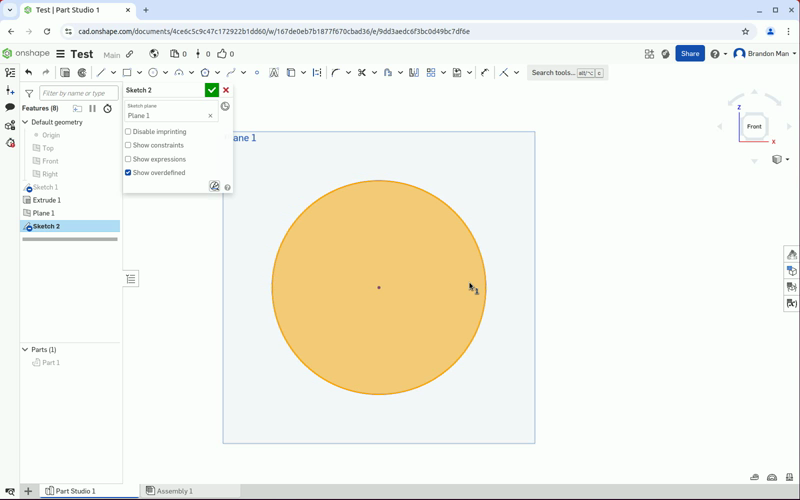
scroll(-6)
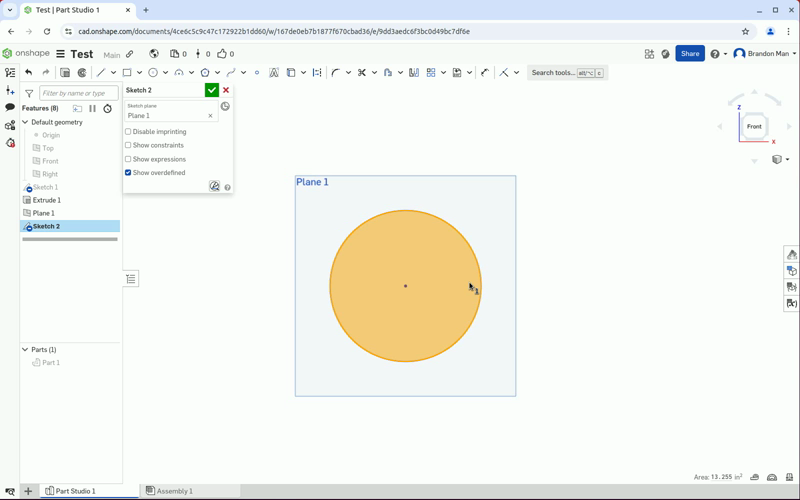
scroll(-6)
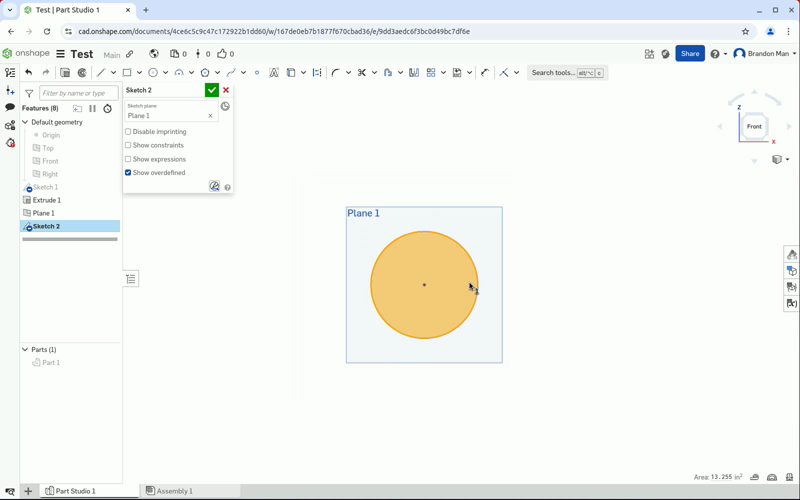
scroll(-6)
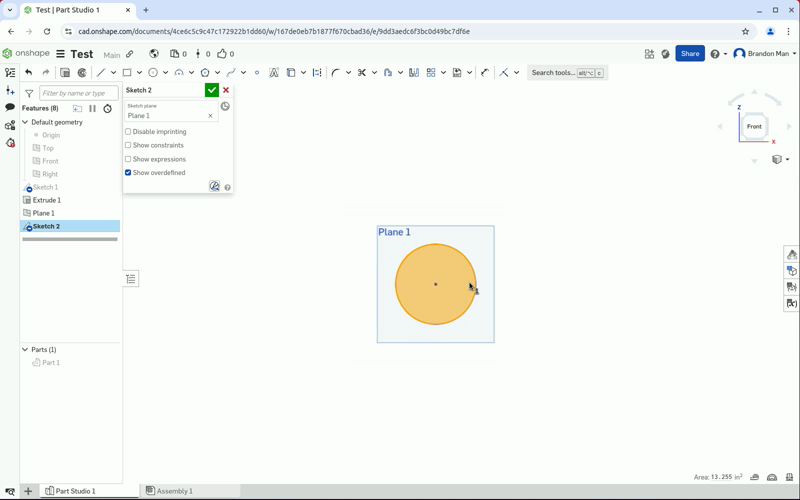
scroll(-6)
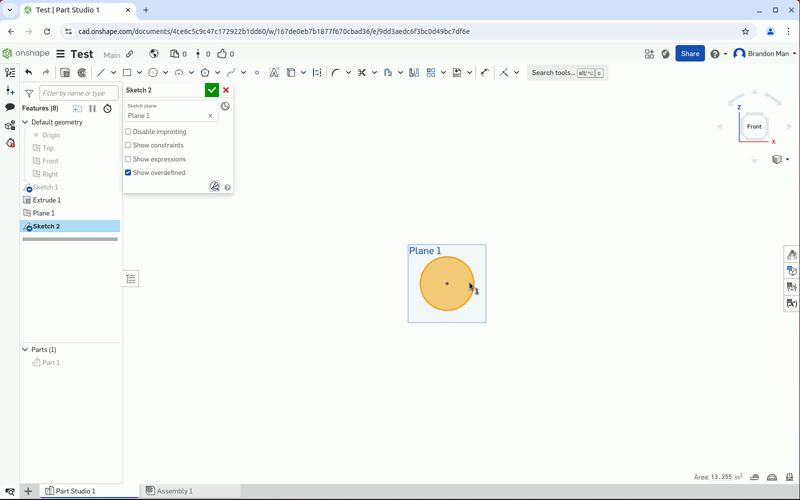
scroll(-6)
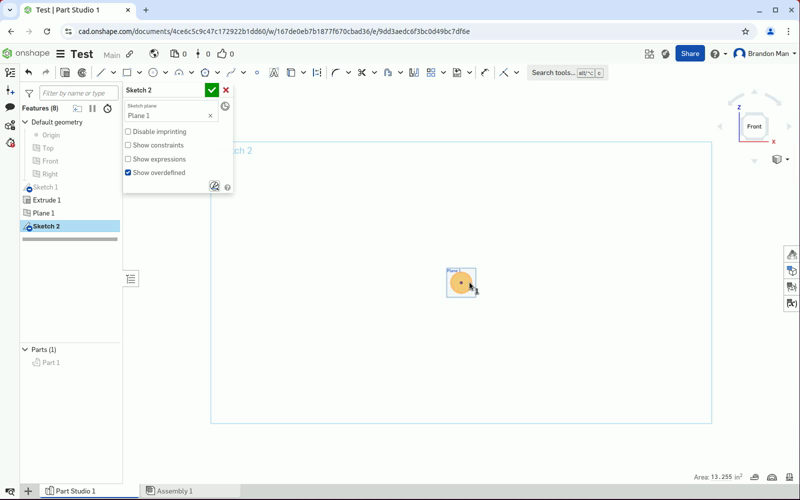
mouse_move(73, 352)
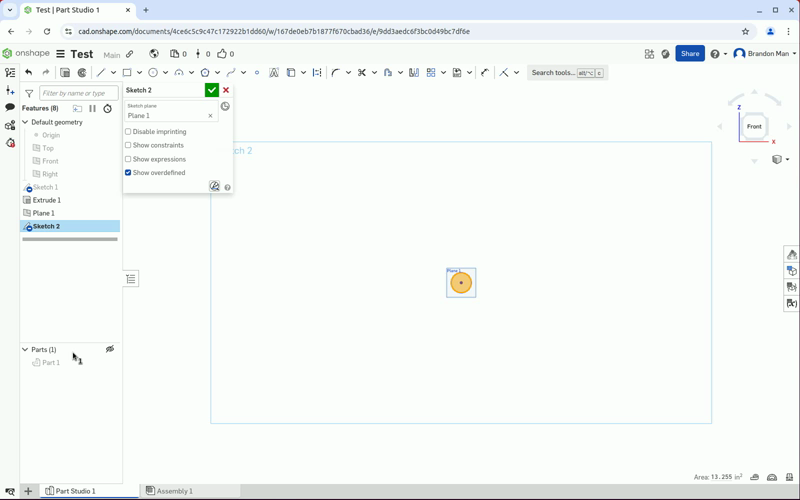
key(shift+y)
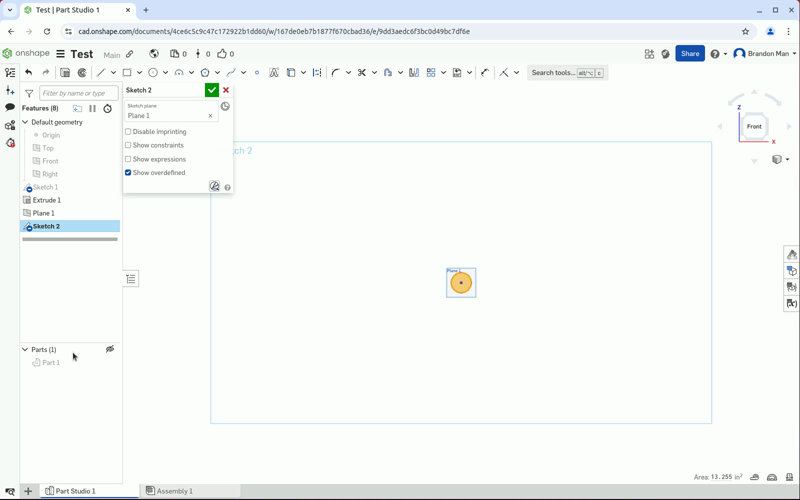
key(shift+e)
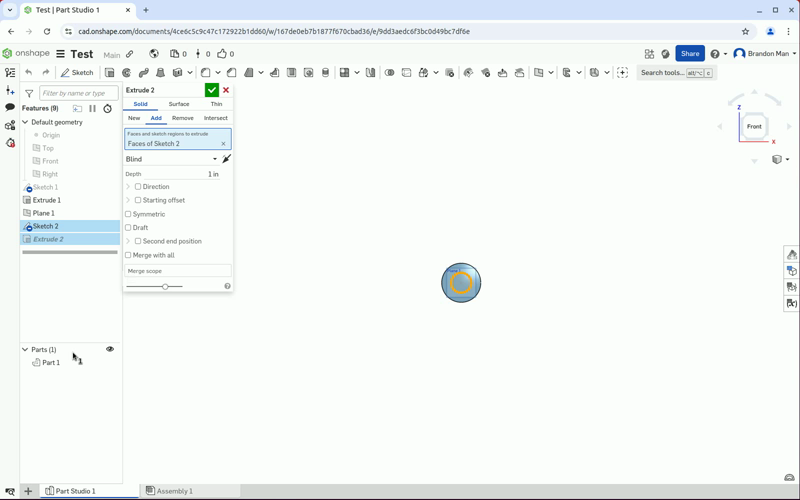
mouse_move(143, 106)
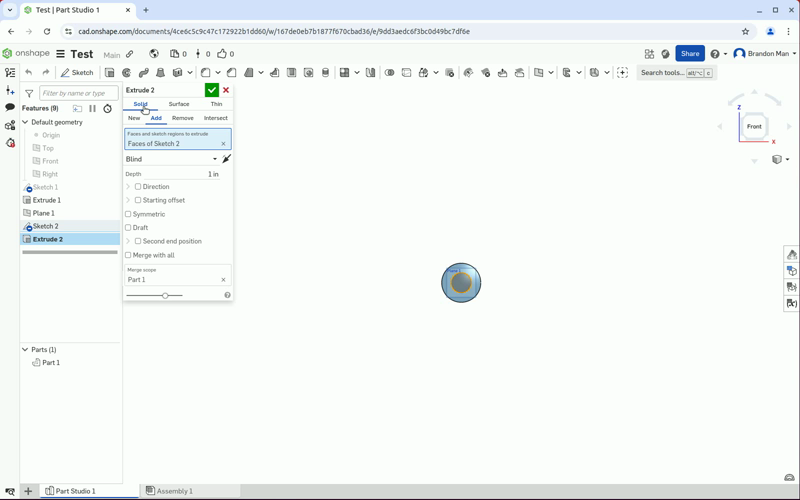
click(143, 106)
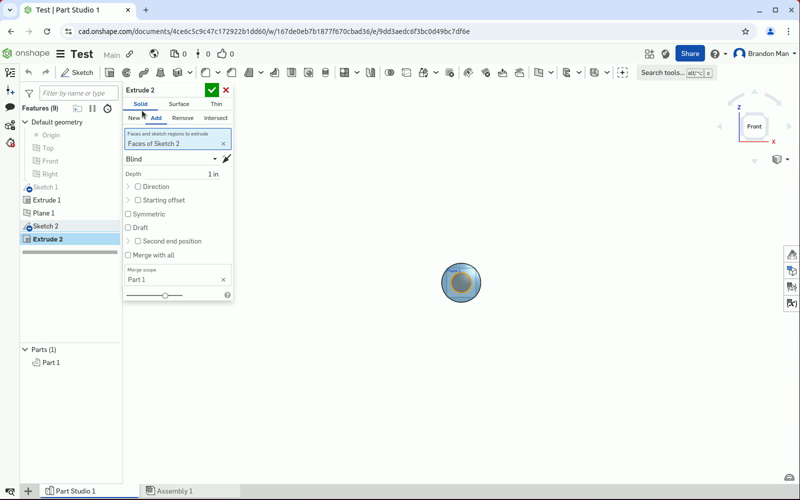
mouse_move(137, 120)
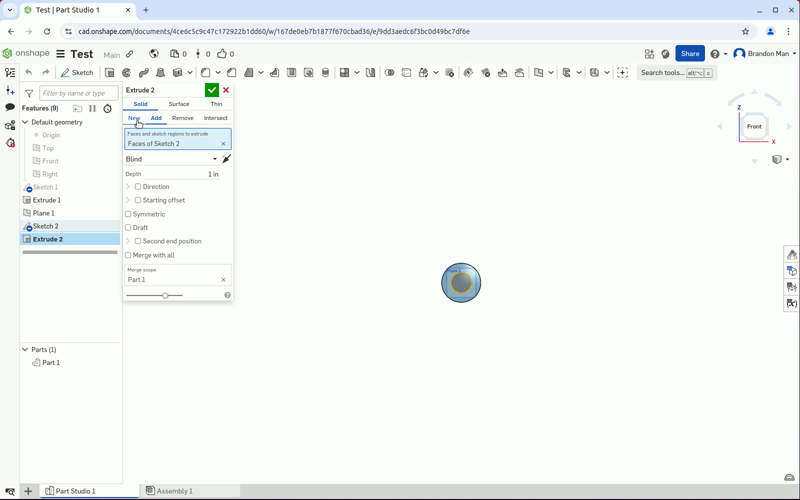
click(137, 120)
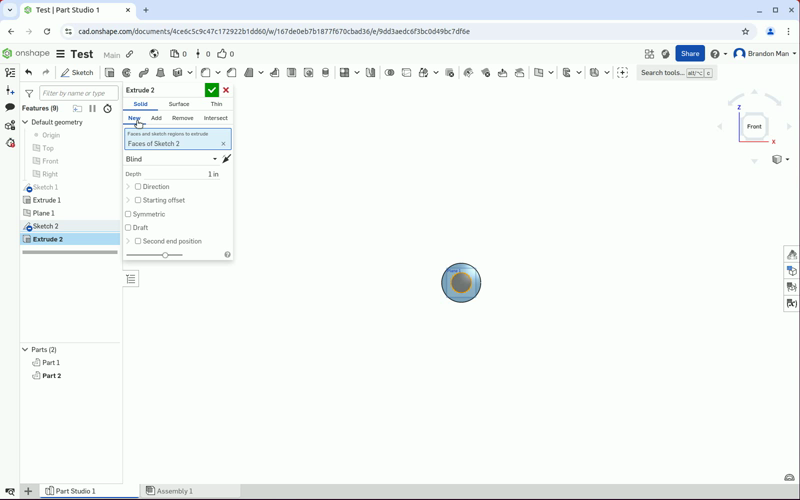
key(tab, 4)
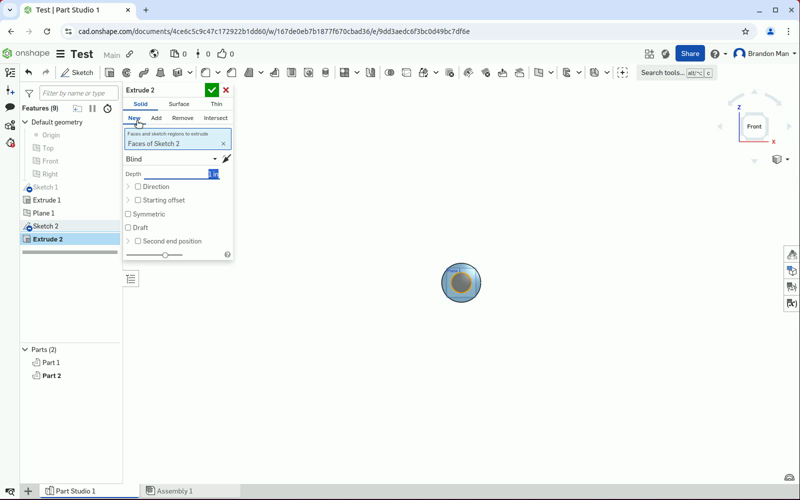
text(7.703)
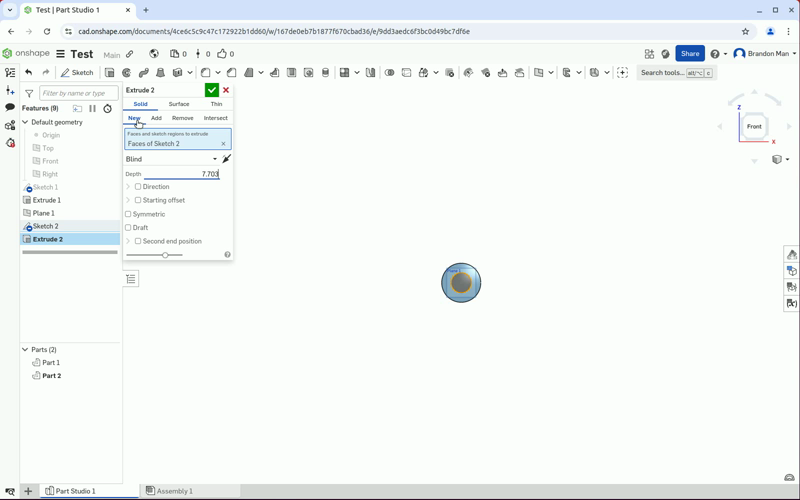
key(enter)
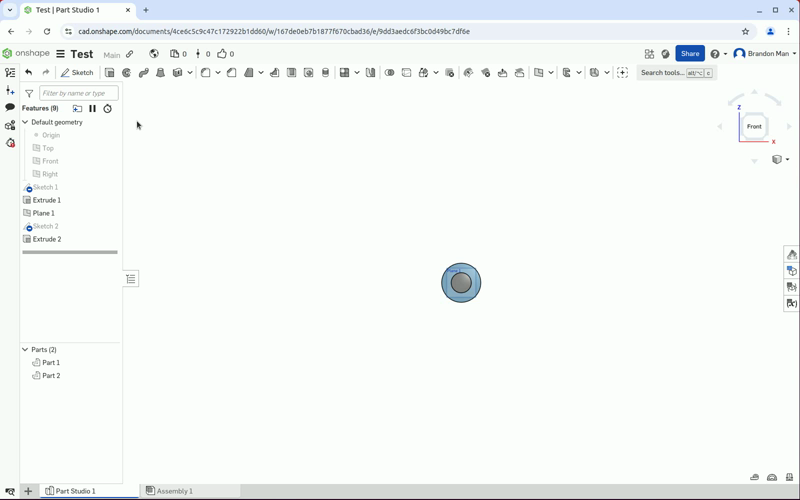
key(shift+h)
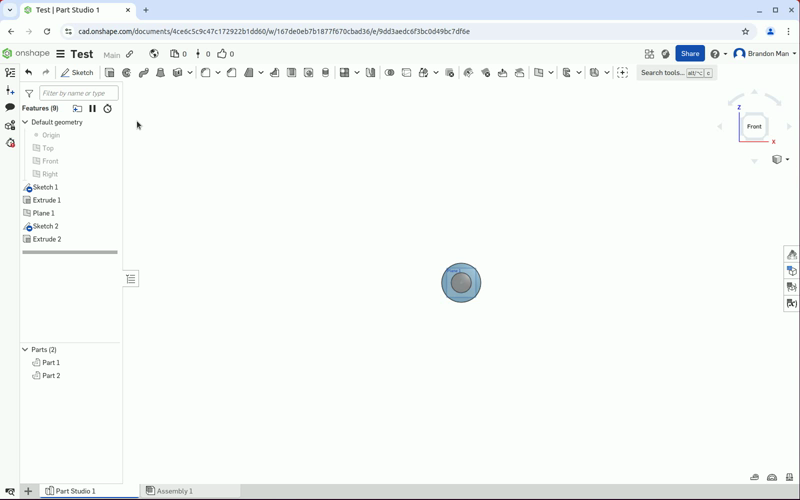
key(shift+h)
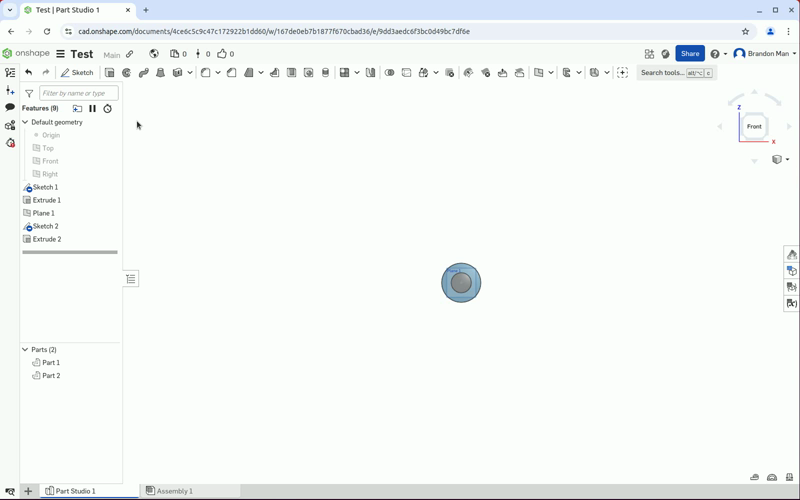
key(shift+7)
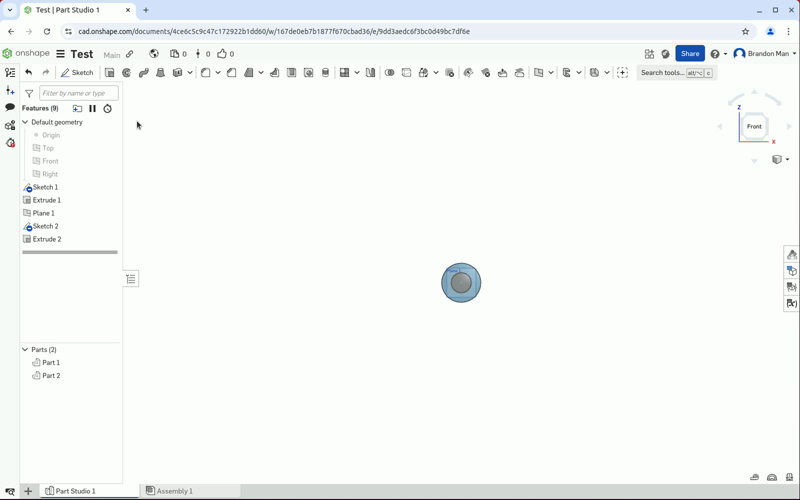
key(left, 2)
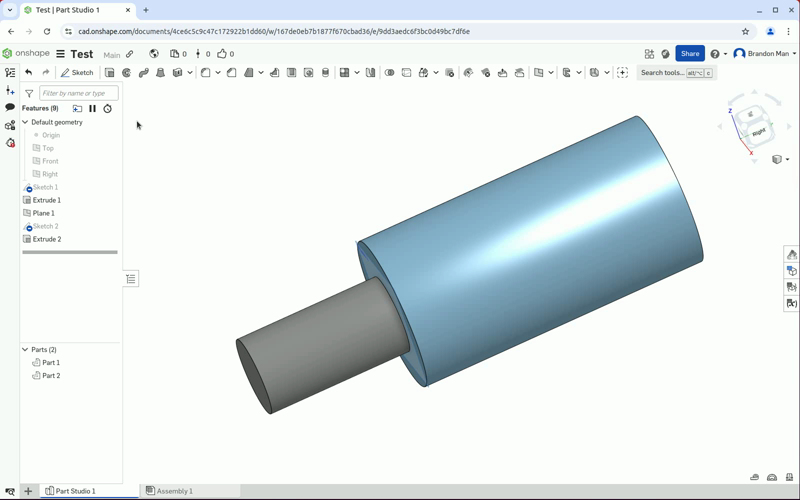
key(down, 2)
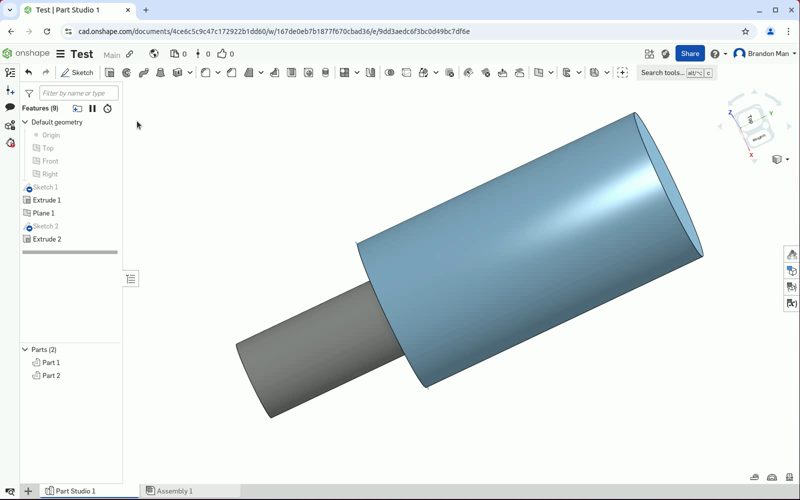
key(up, 2)
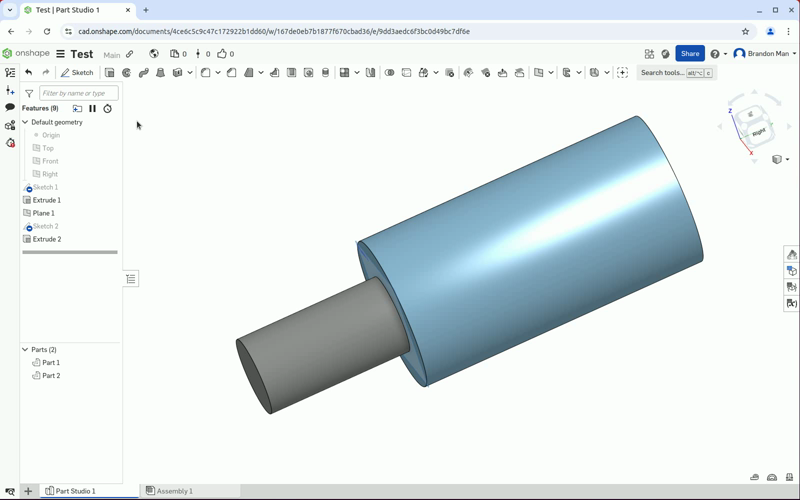
key(right, 2)
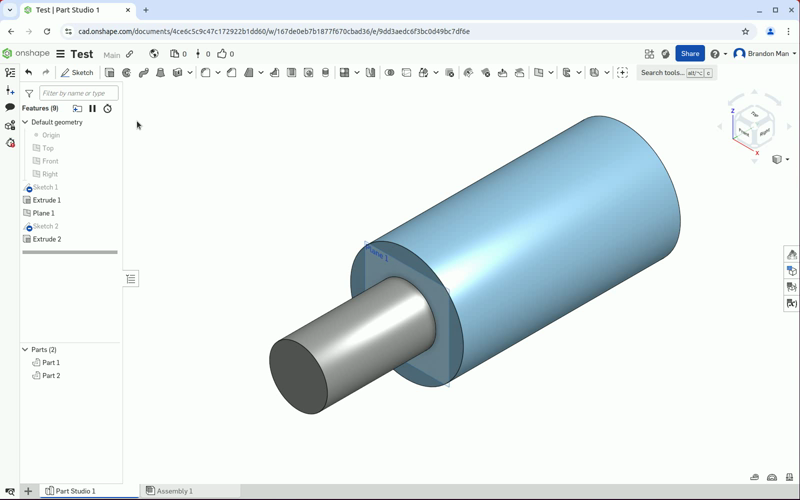
mouse_move(73, 189)
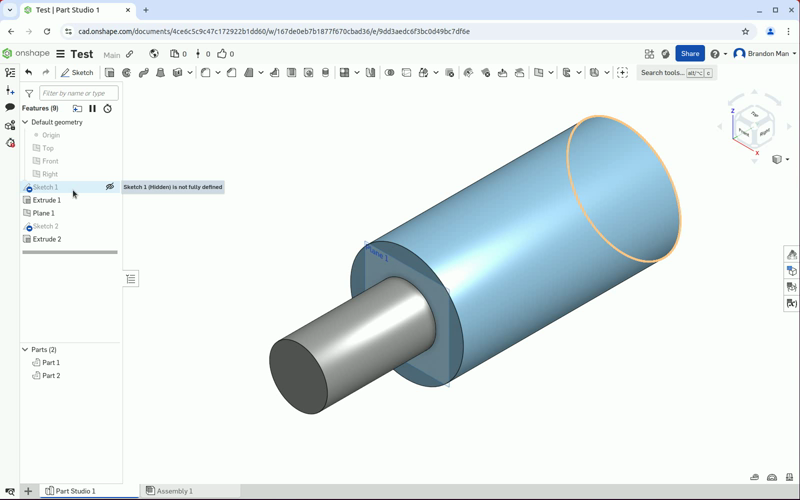
click(73, 189)